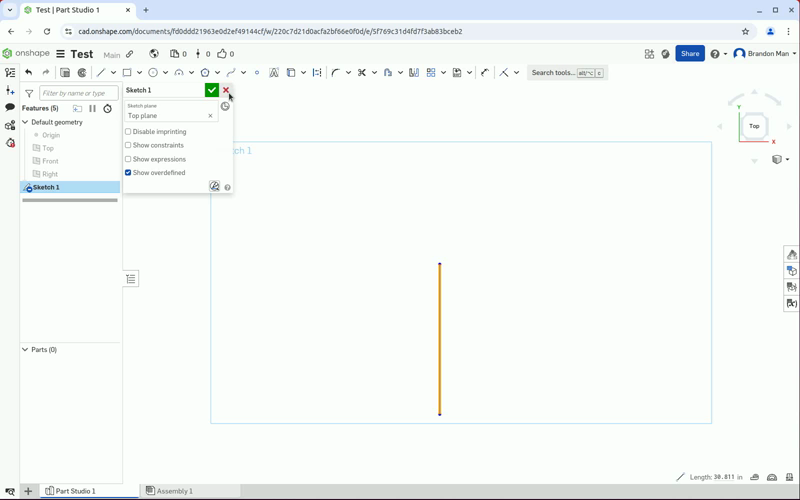
key(shift+h)
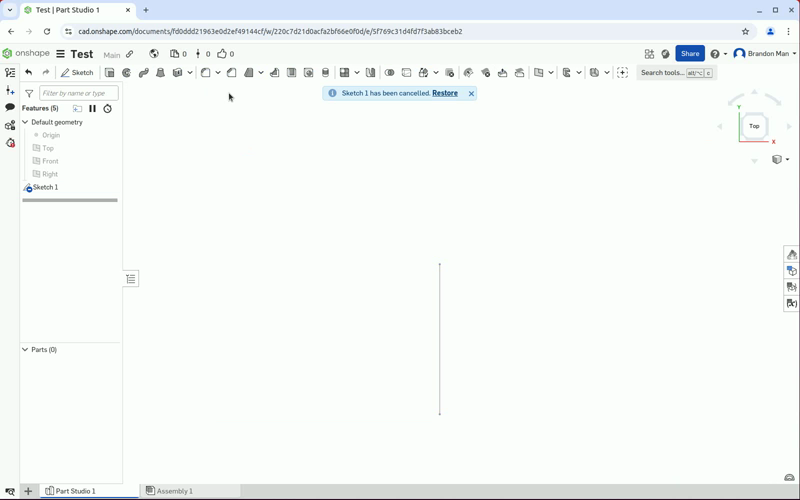
key(shift+s)
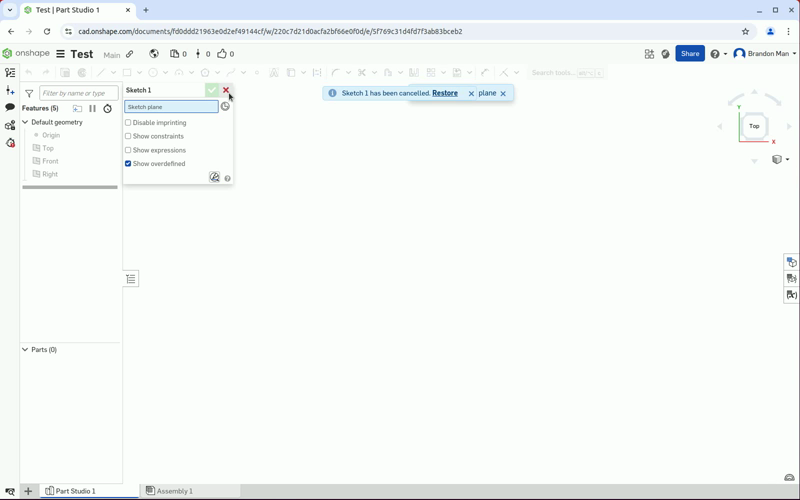
mouse_move(73, 150)
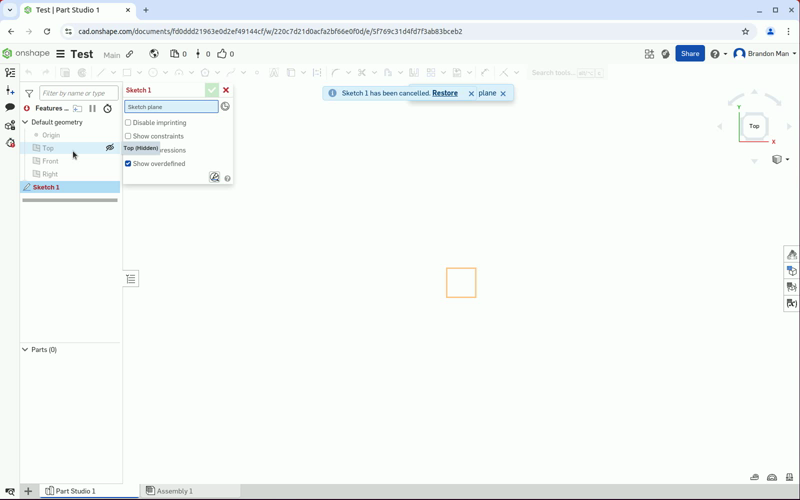
click(73, 150)
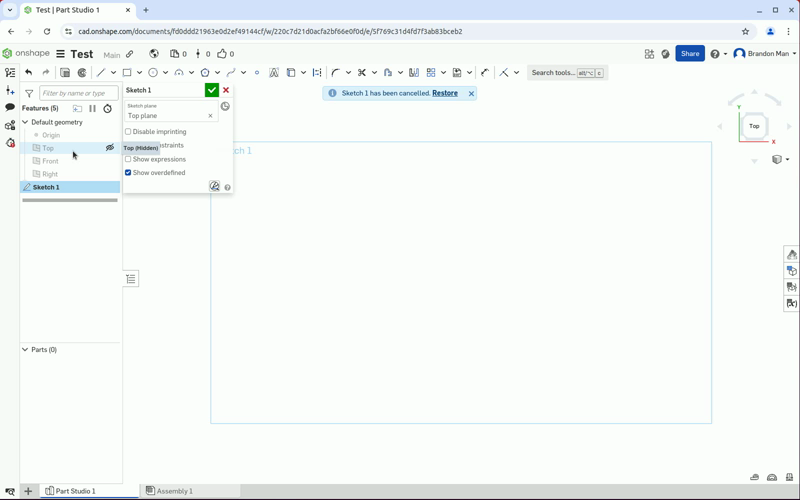
mouse_move(73, 352)
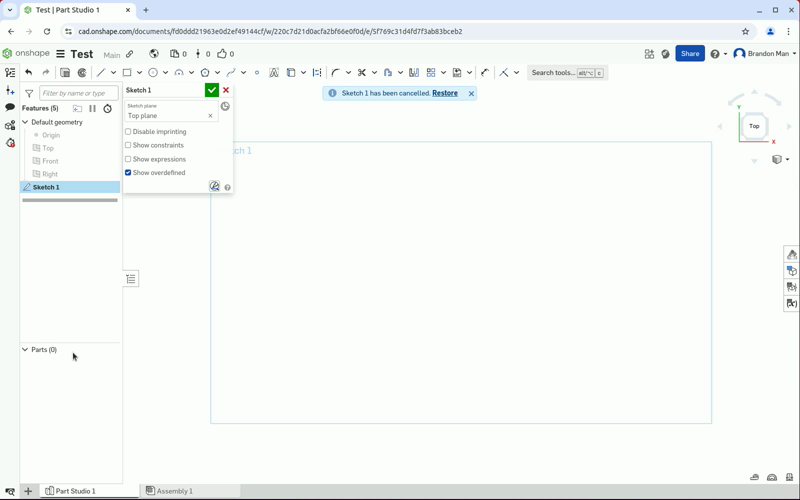
key(y)
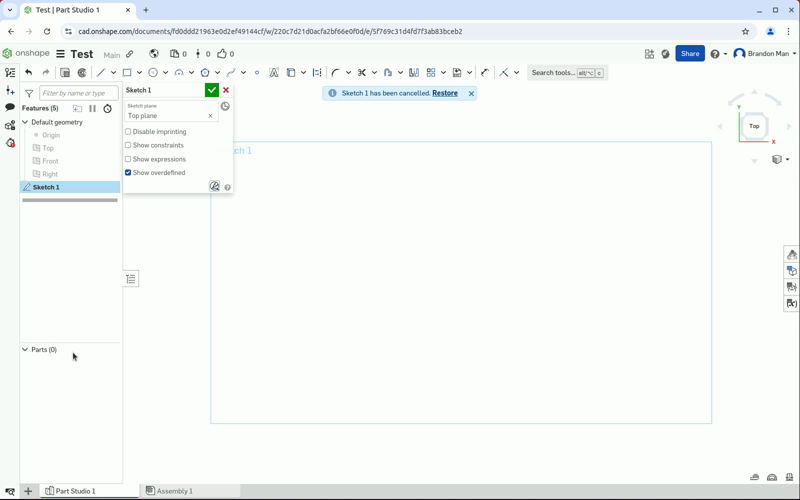
key(l)
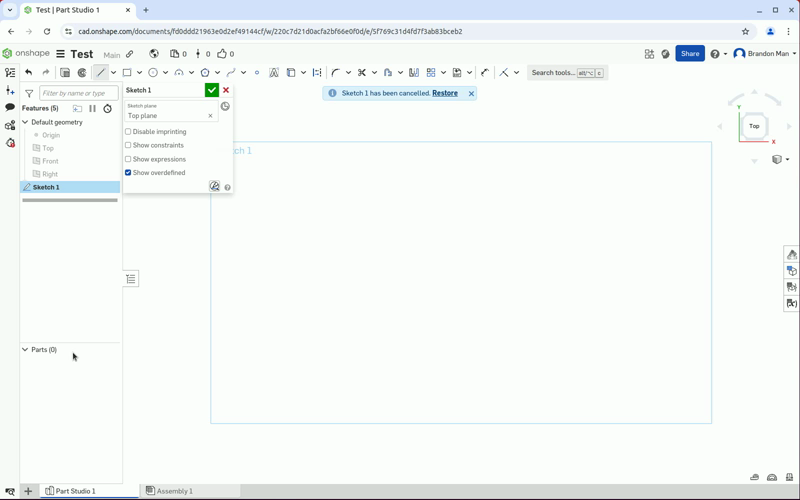
key_down(shift)
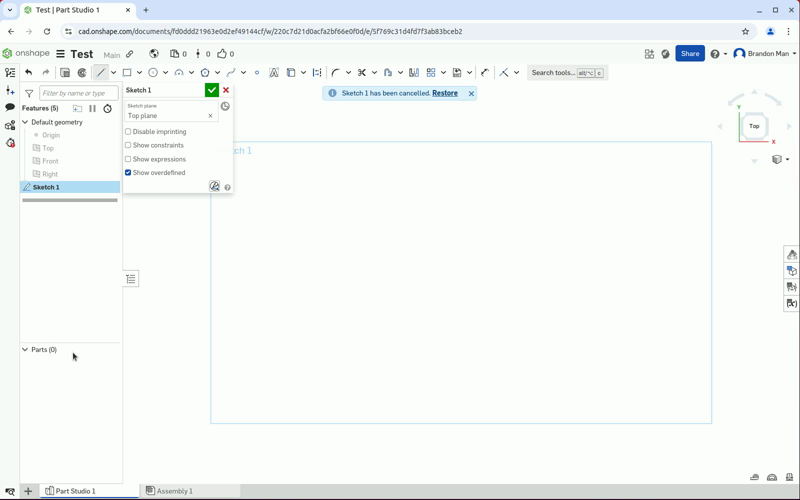
mouse_move(348, 326)
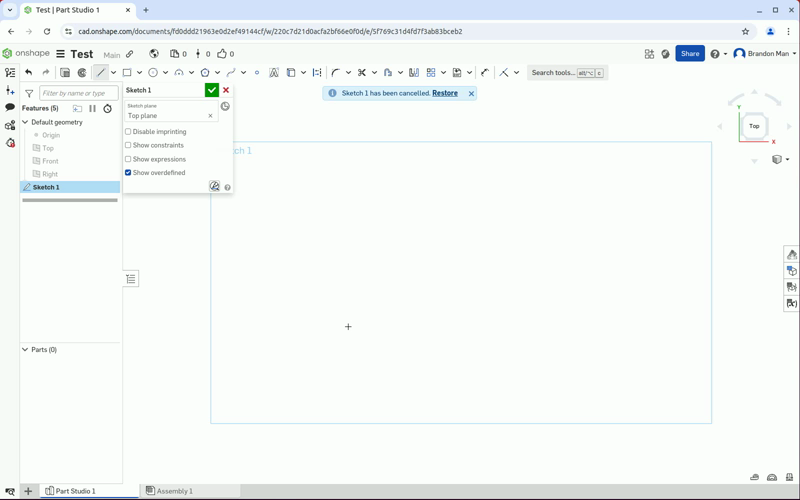
click(348, 326)
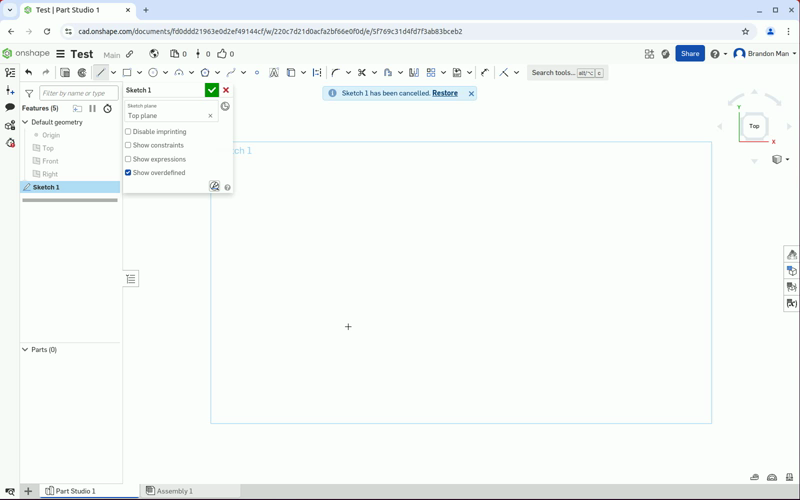
key_up(shift)
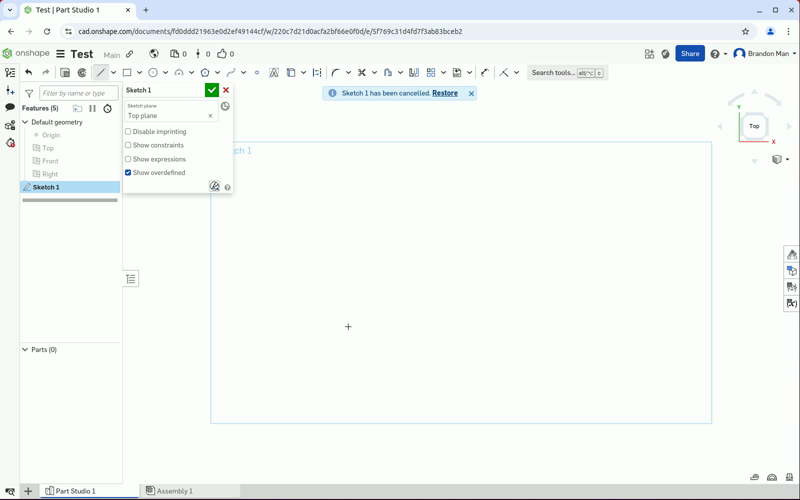
key_down(shift)
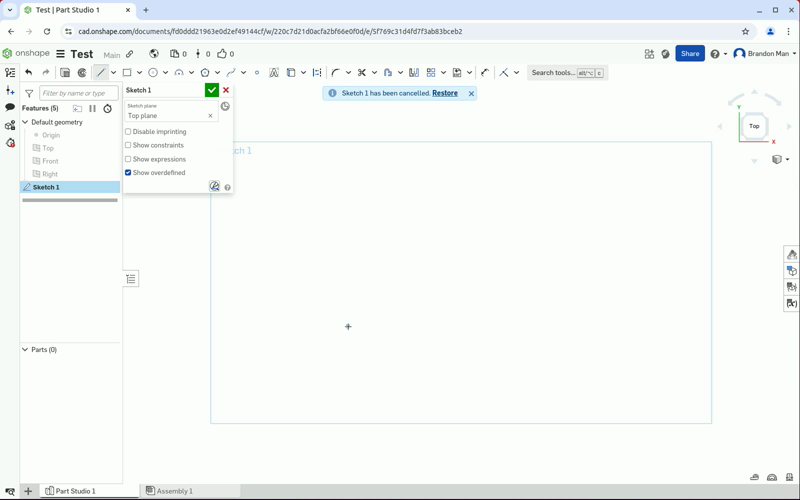
mouse_move(567, 326)
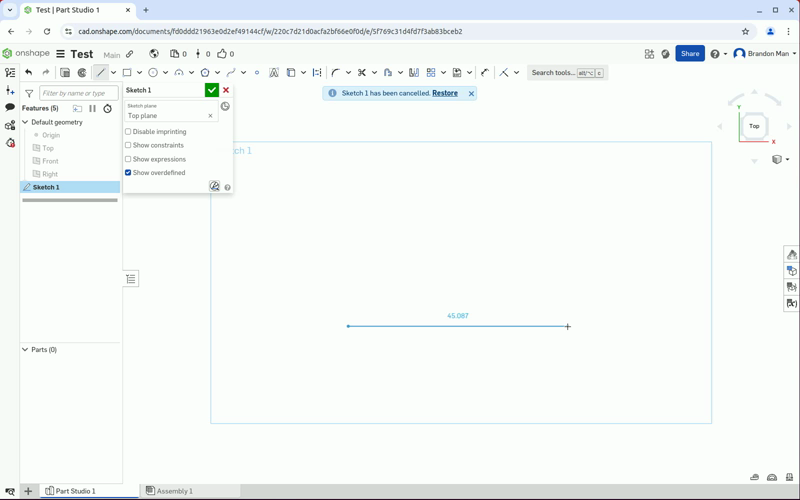
click(567, 326)
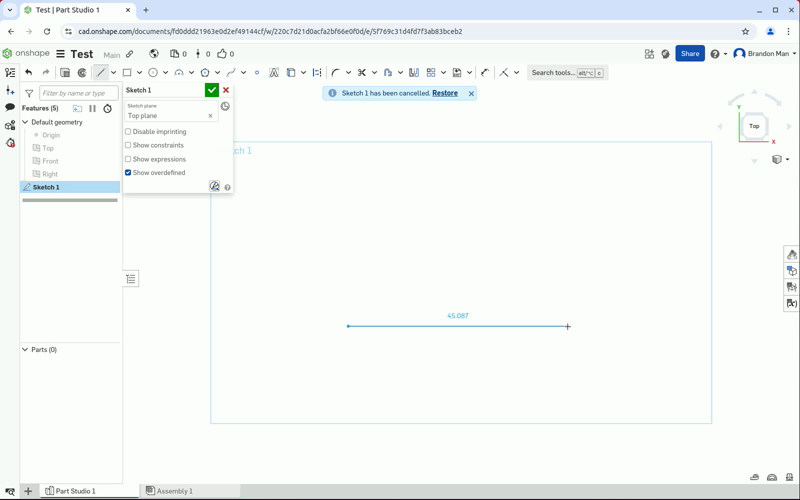
key_up(shift)
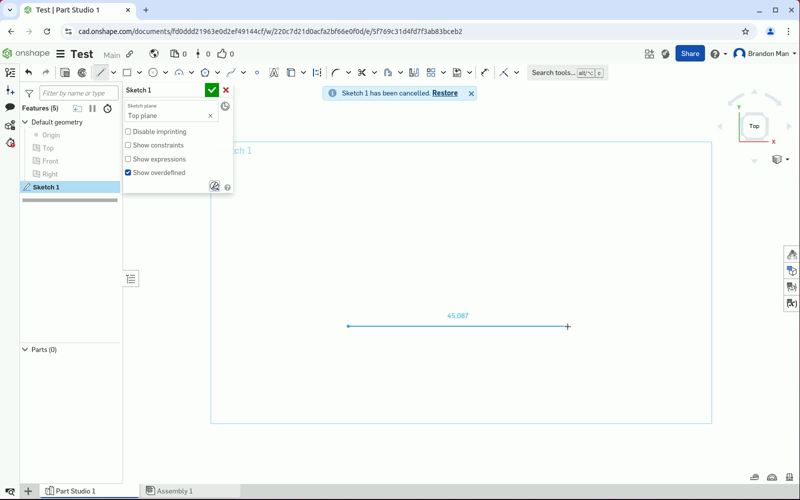
key_down(shift)
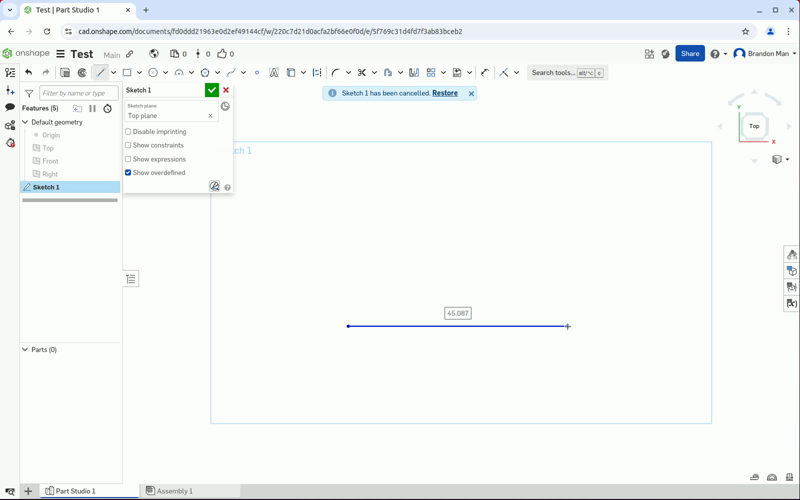
mouse_move(567, 229)
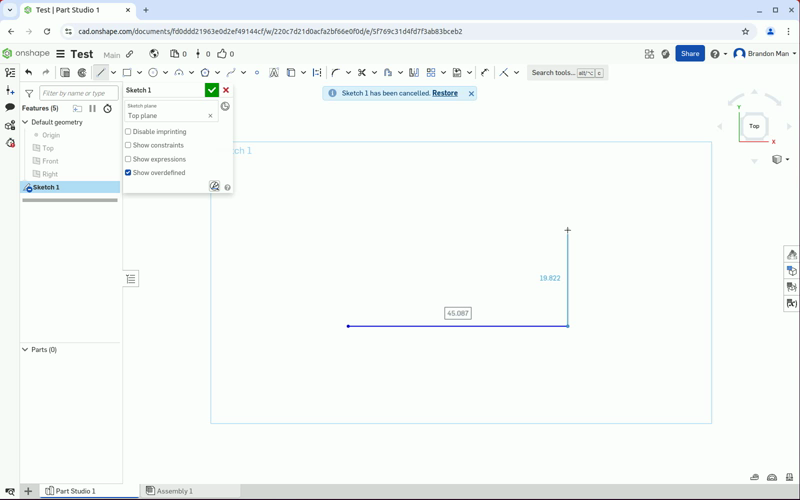
click(567, 229)
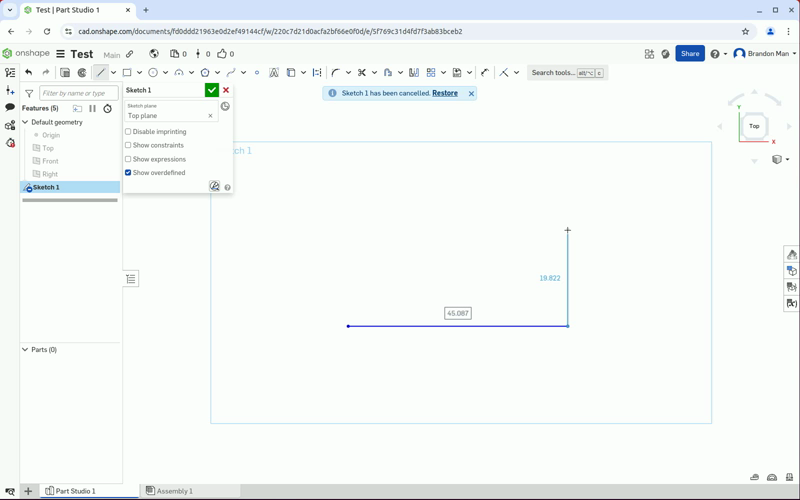
key_up(shift)
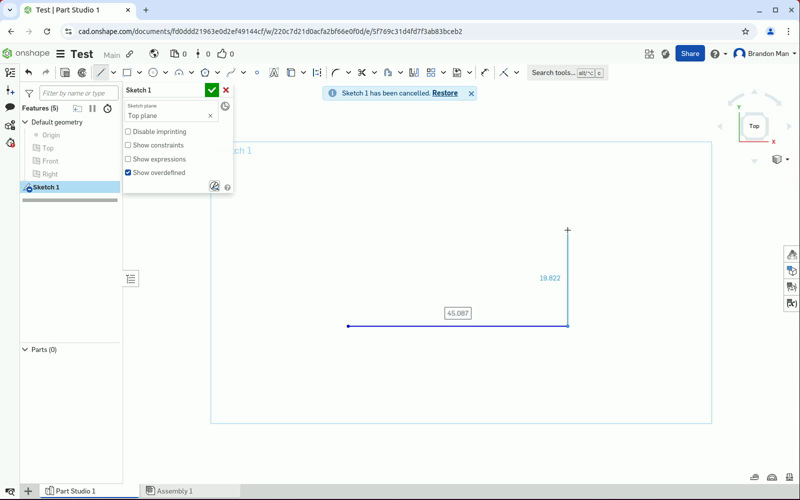
key_down(shift)
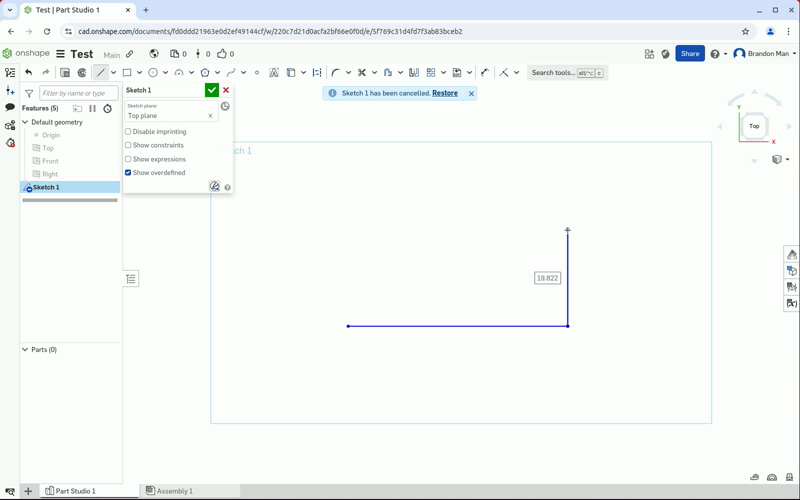
mouse_move(589, 229)
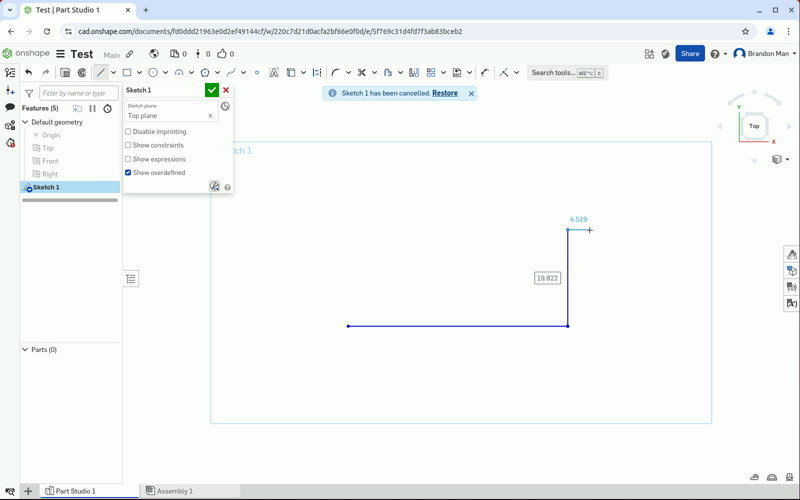
mouse_move(558, 229)
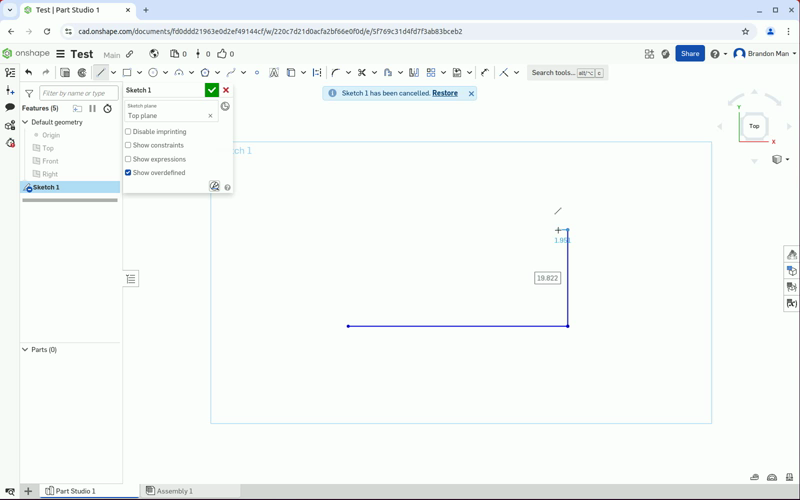
click(558, 229)
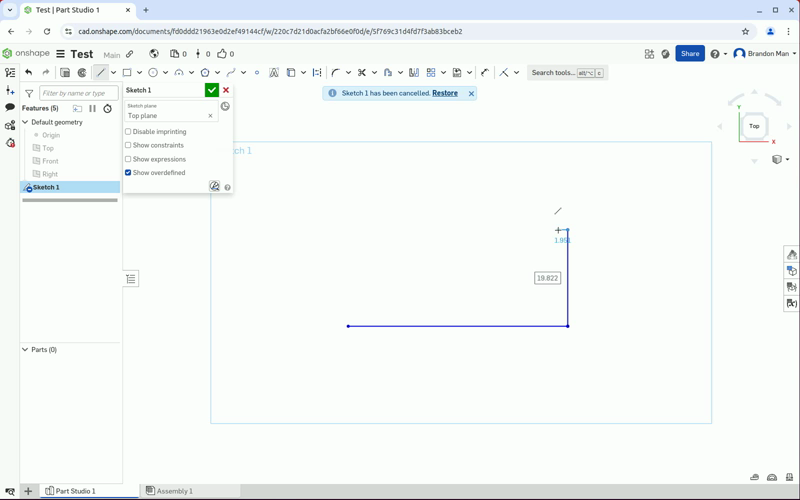
key_up(shift)
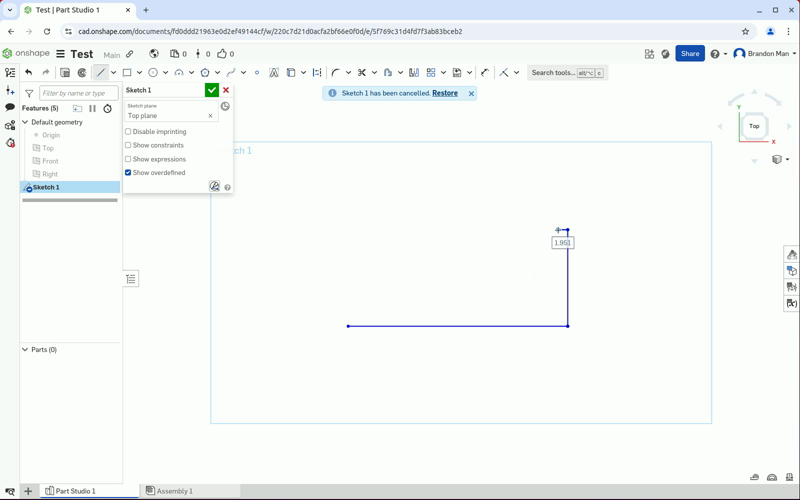
key_down(shift)
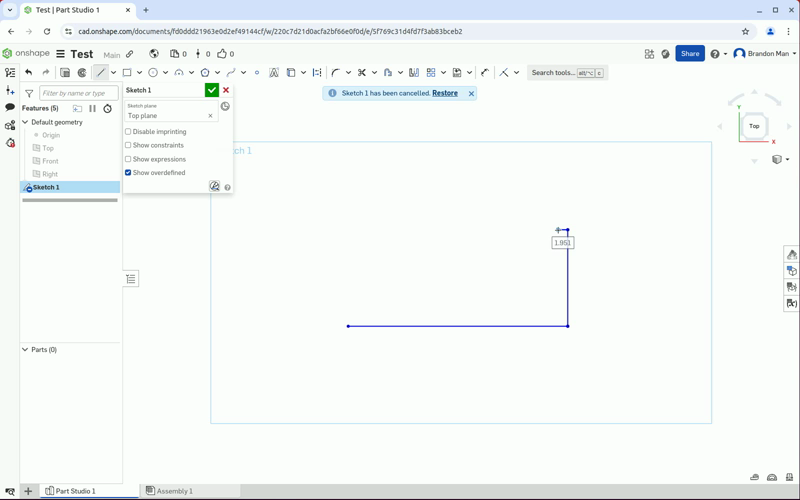
mouse_move(558, 314)
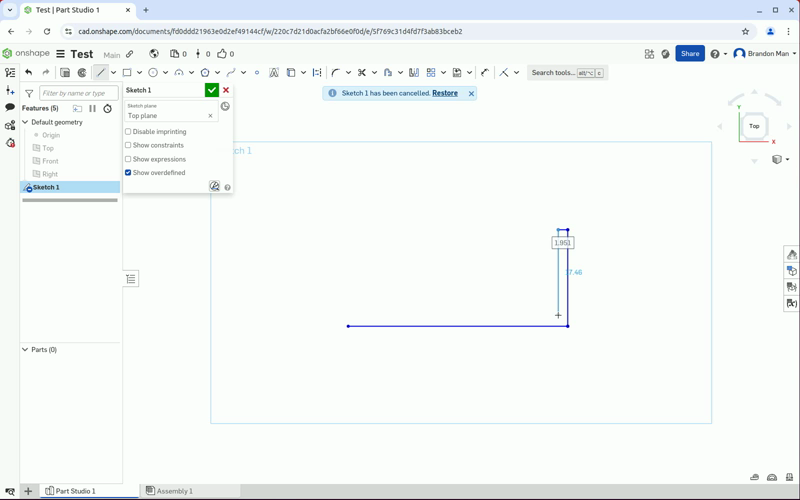
click(558, 314)
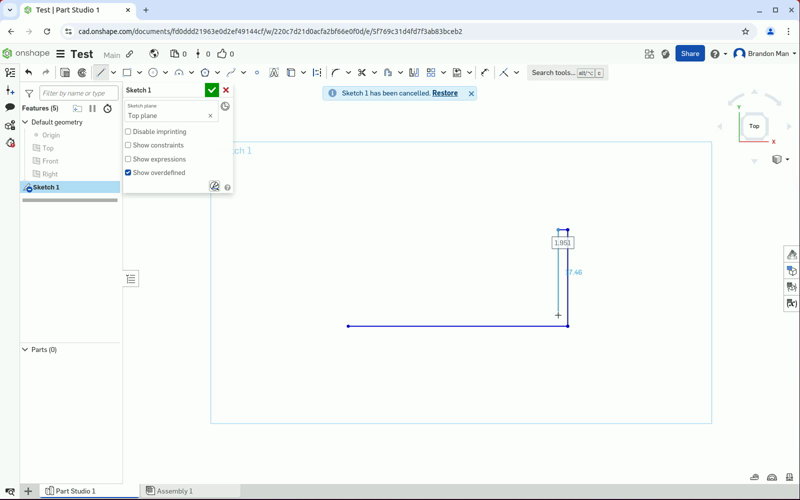
key_up(shift)
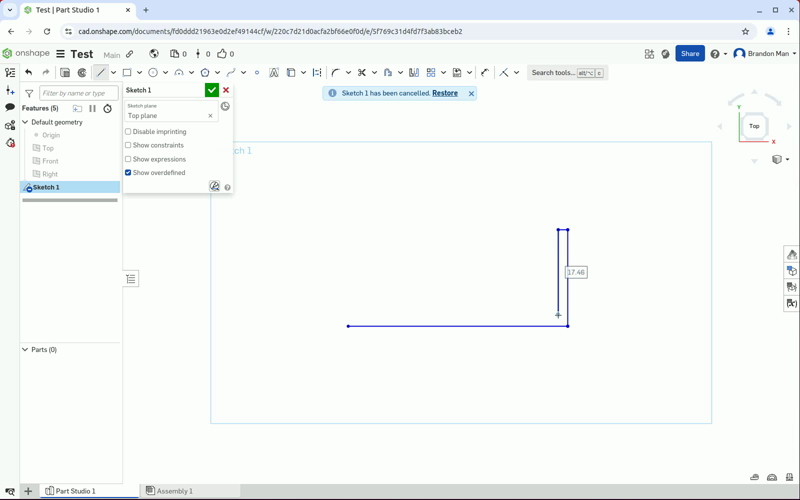
key_down(shift)
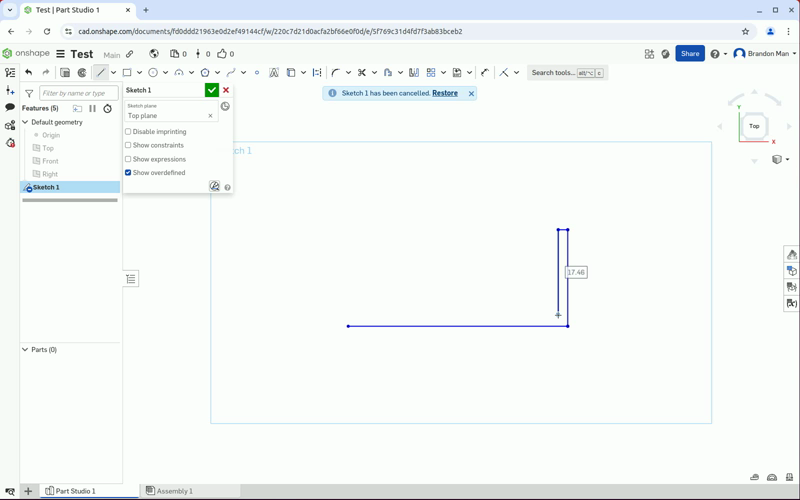
mouse_move(348, 314)
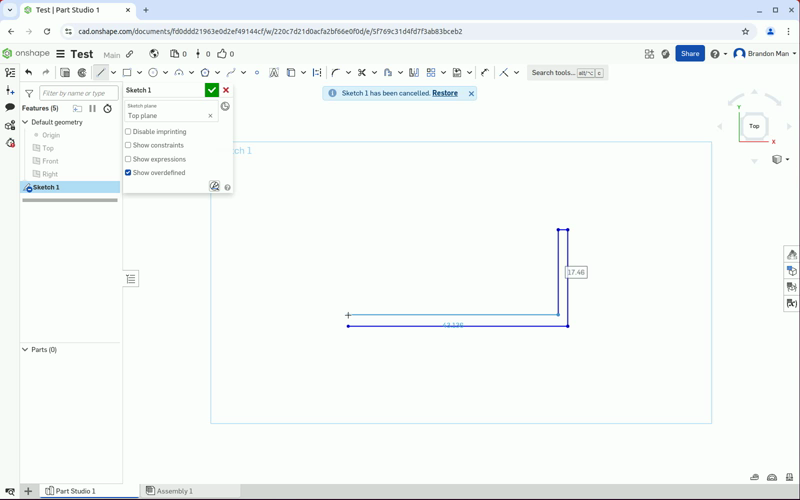
click(348, 314)
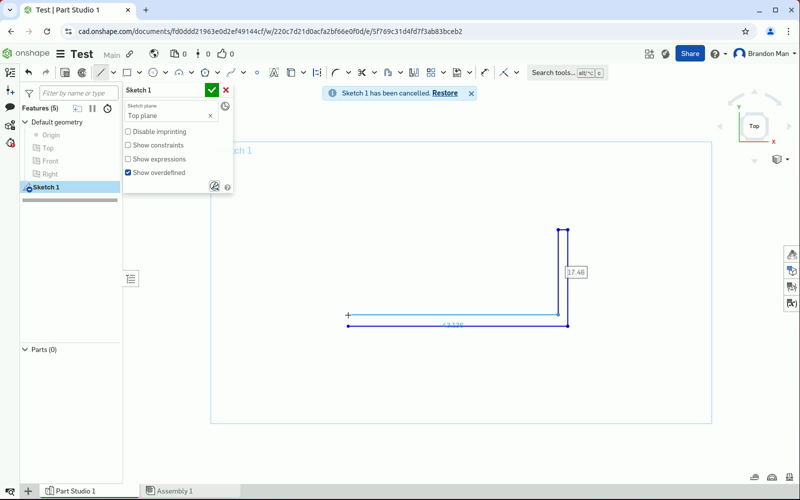
key_up(shift)
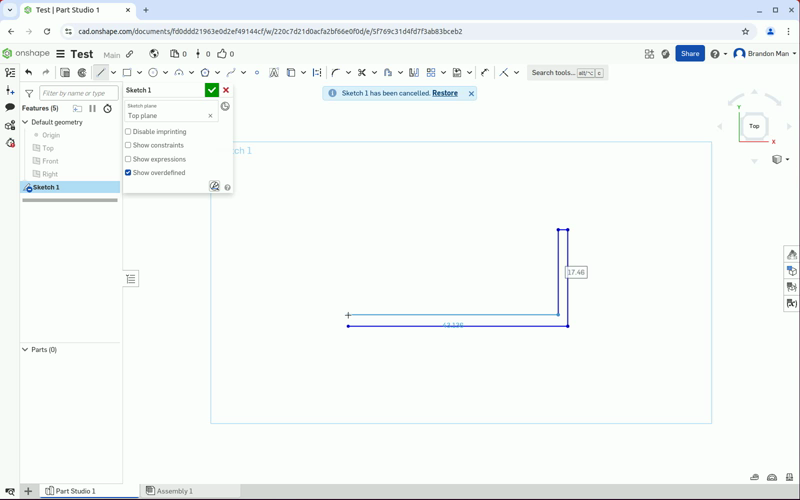
mouse_move(378, 314)
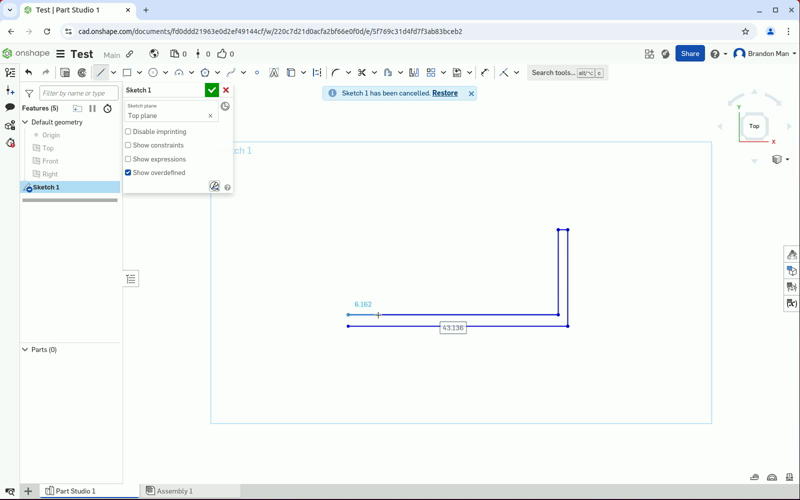
key_down(shift)
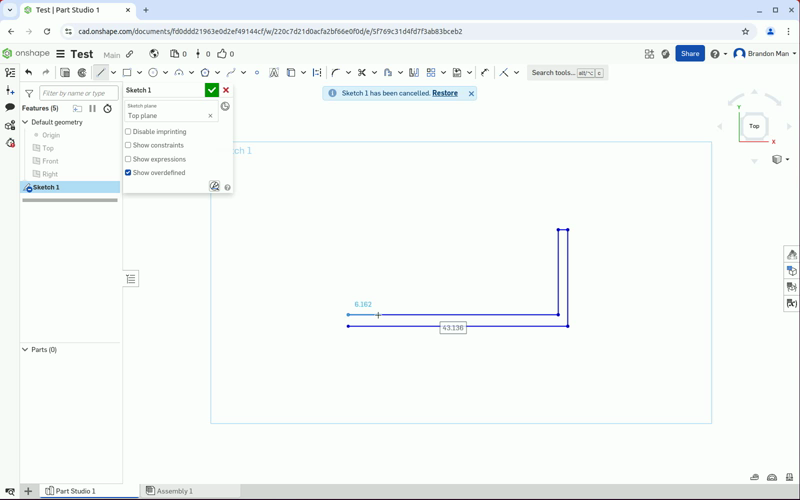
mouse_move(348, 326)
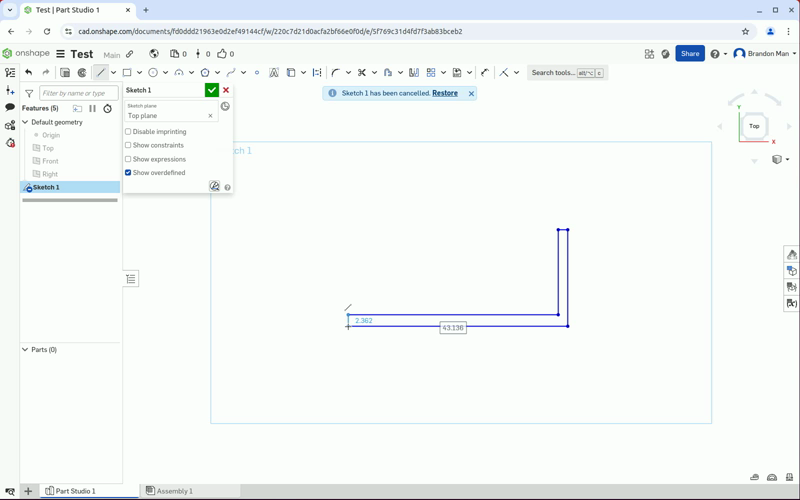
key_up(shift)
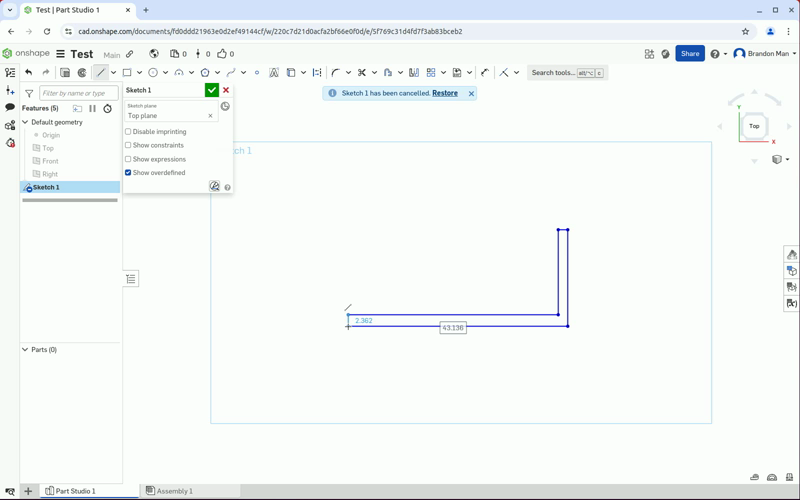
click(348, 326)
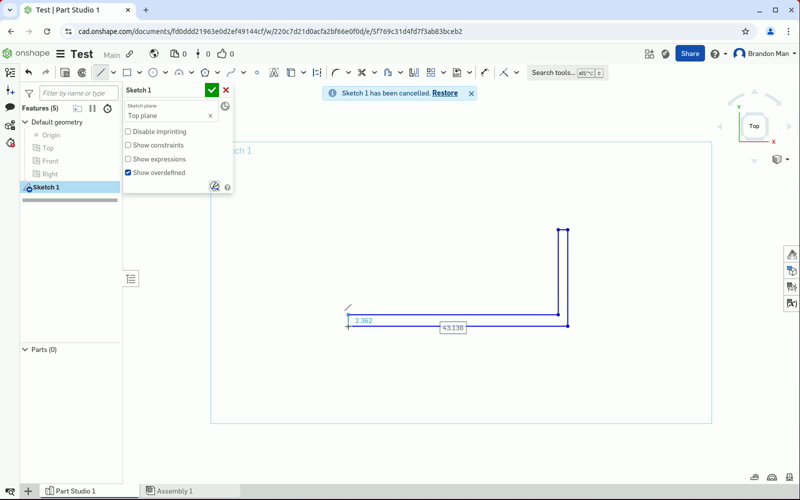
key(esc)
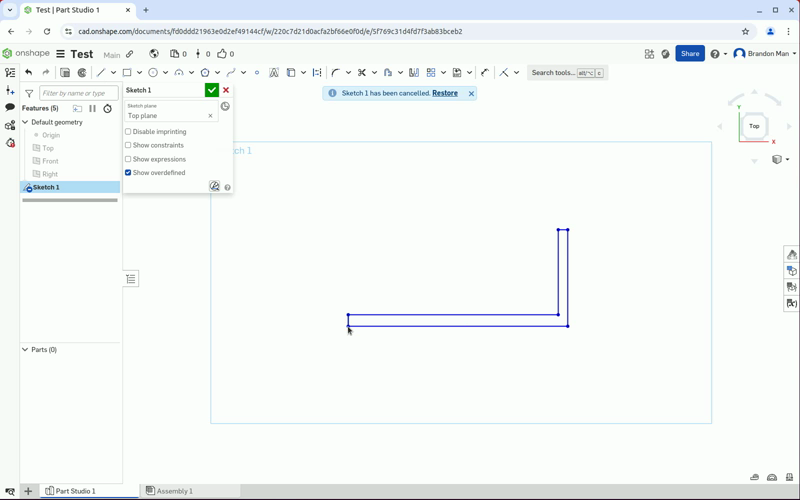
mouse_move(563, 308)
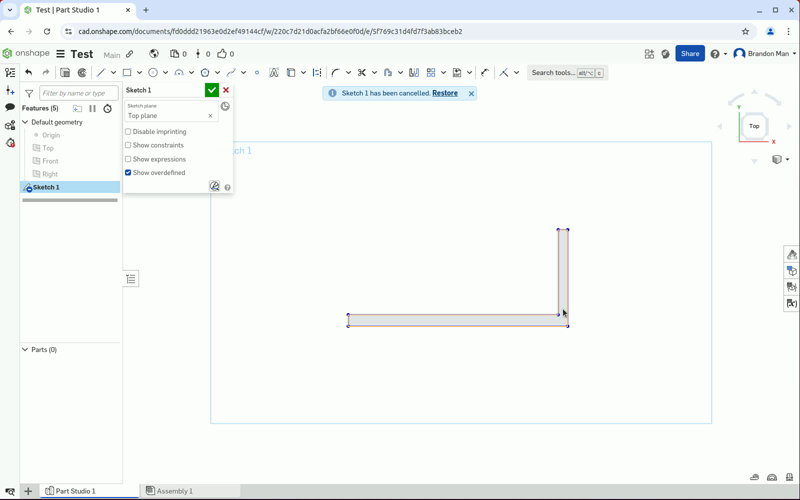
click(563, 308)
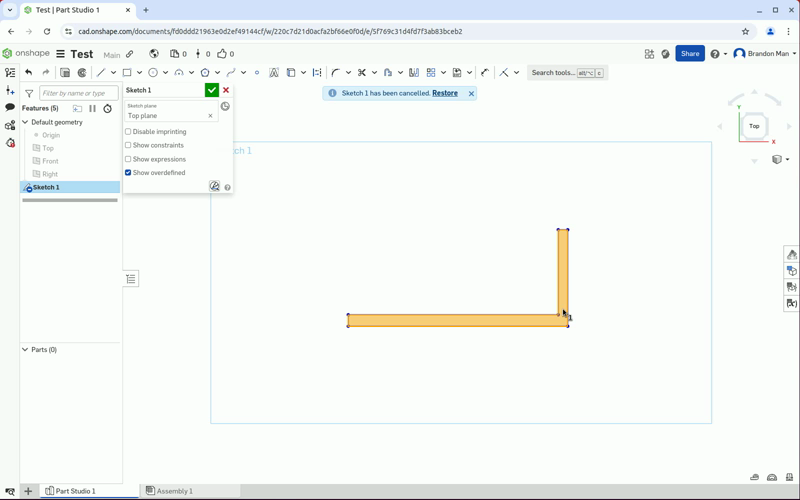
mouse_move(73, 352)
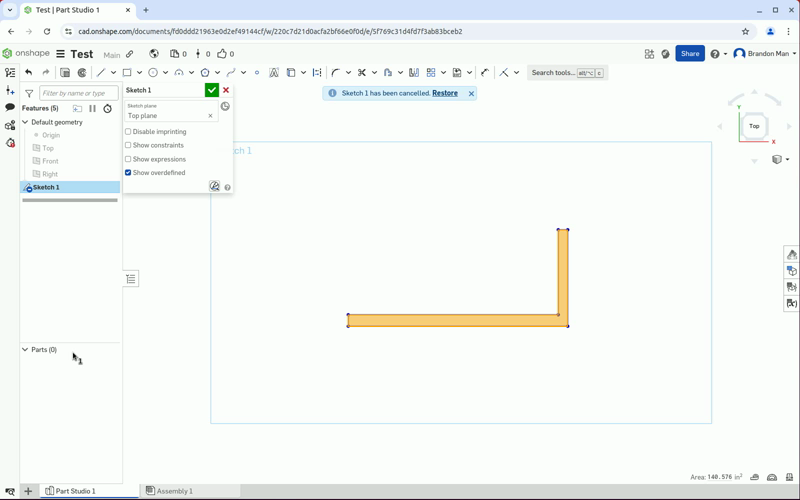
key(shift+y)
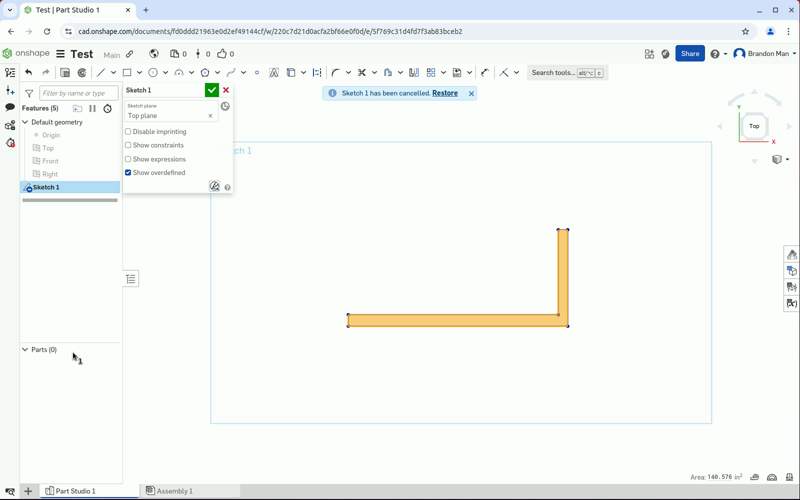
key(shift+e)
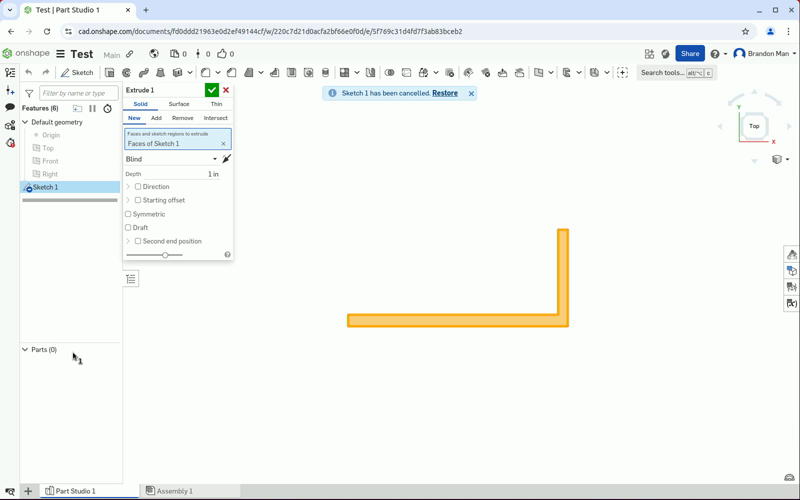
mouse_move(143, 106)
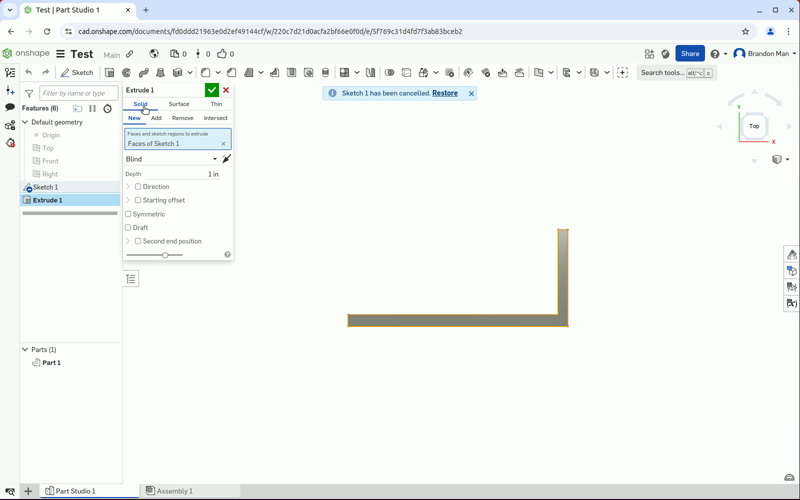
click(143, 106)
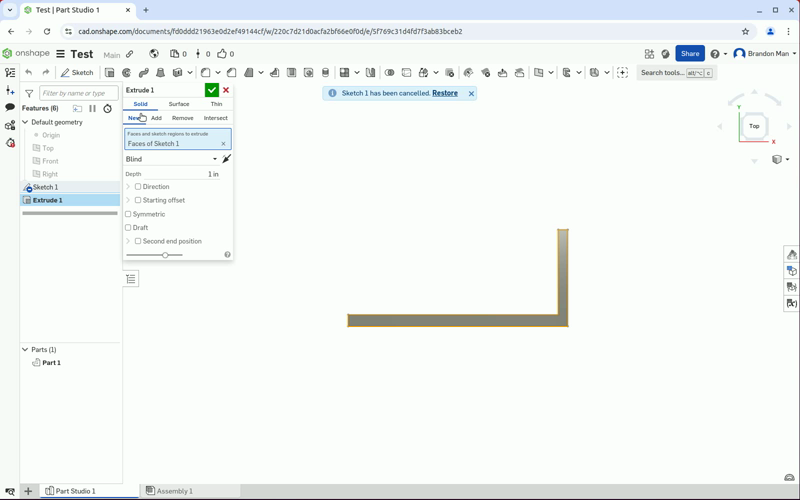
mouse_move(137, 120)
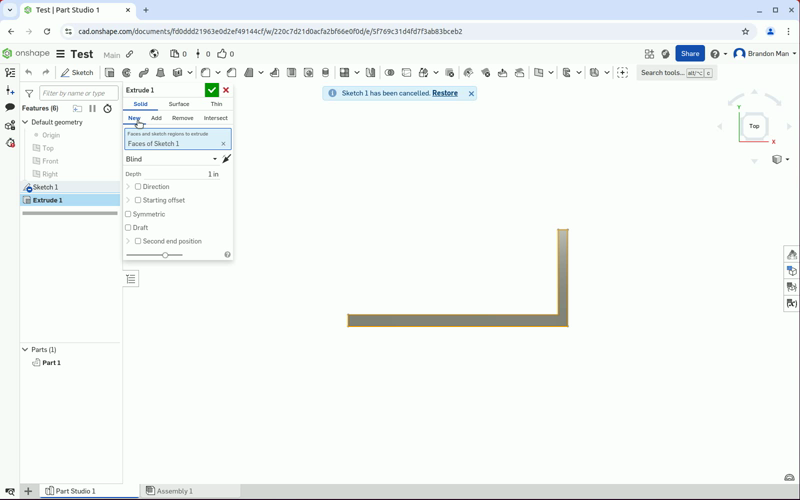
click(137, 120)
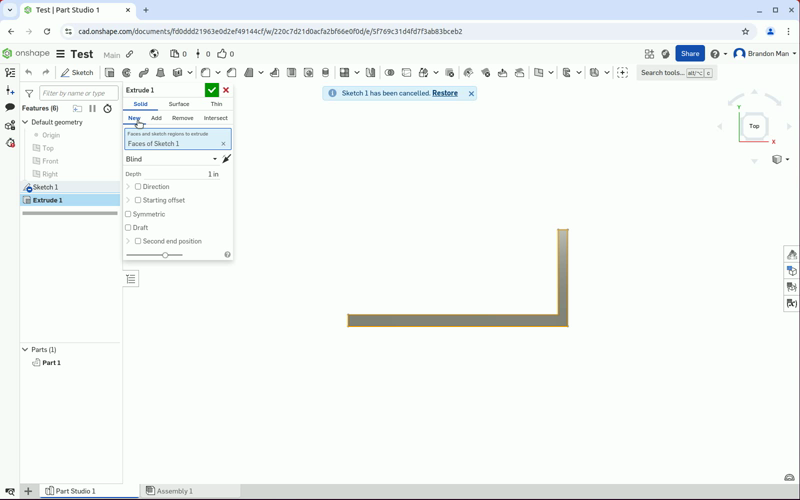
key(tab, 4)
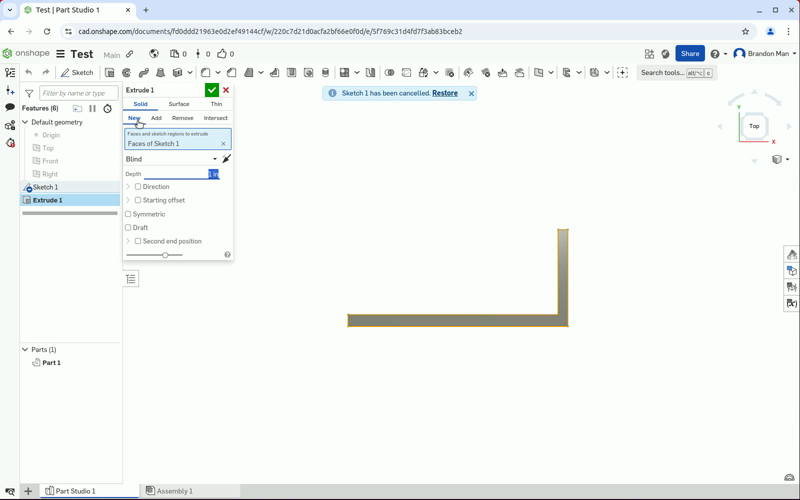
text(19.016)
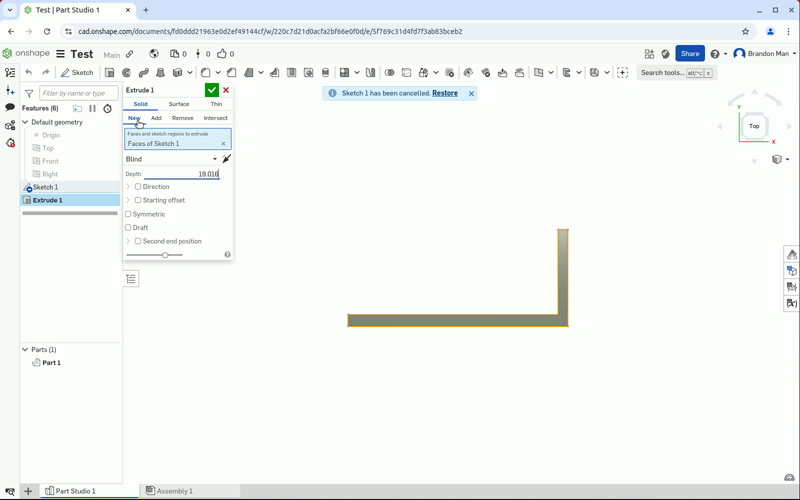
key(enter)
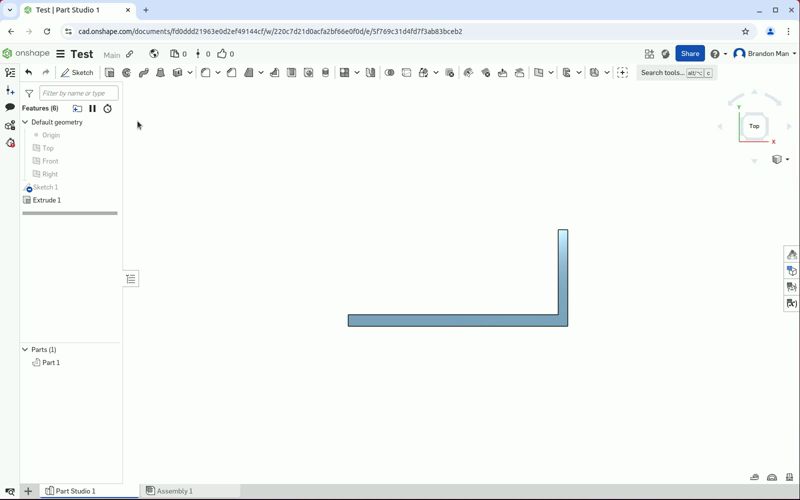
key(shift+h)
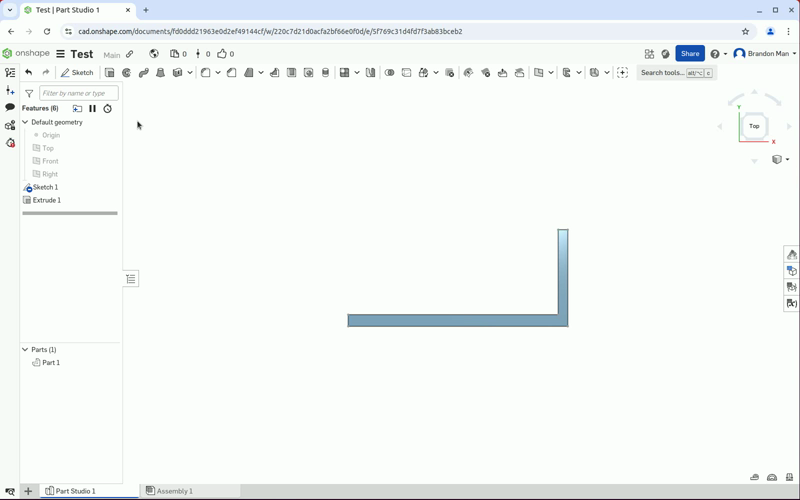
key(shift+h)
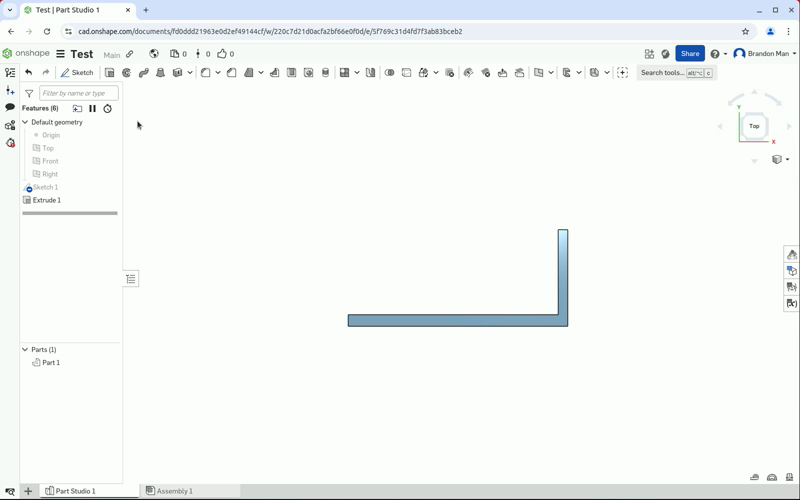
mouse_move(73, 189)
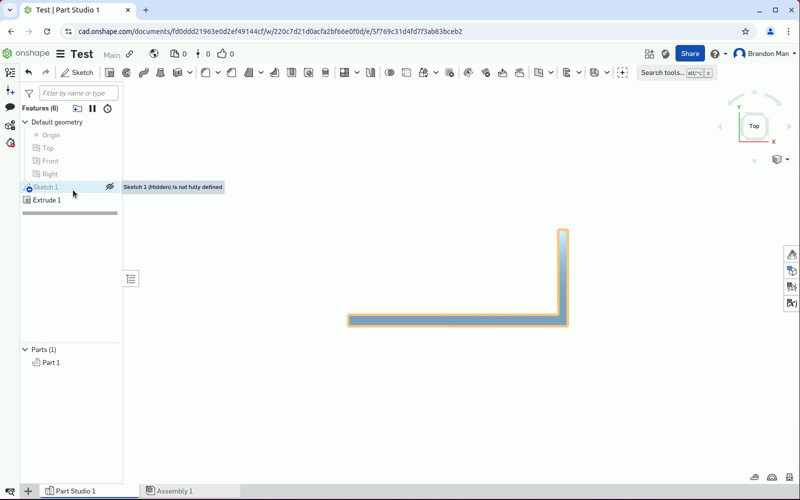
click(73, 189)
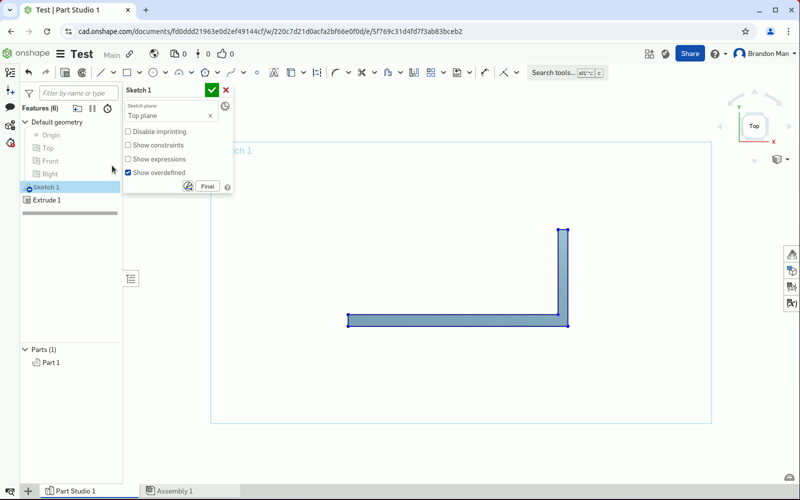
mouse_move(229, 92)
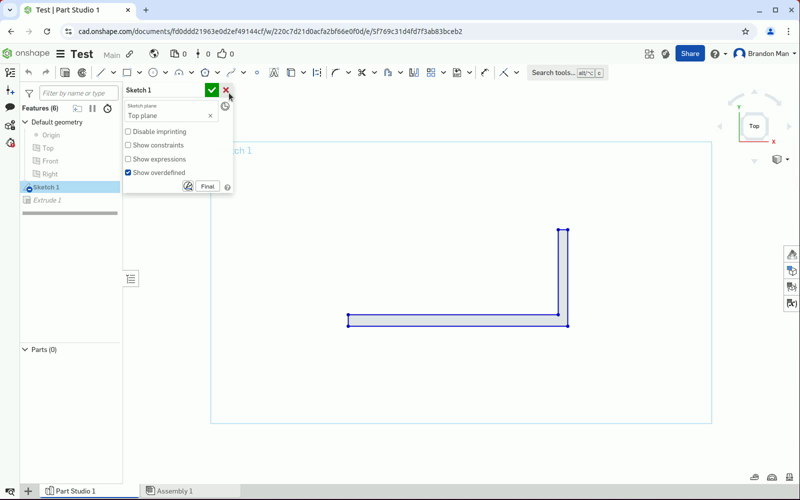
click(229, 92)
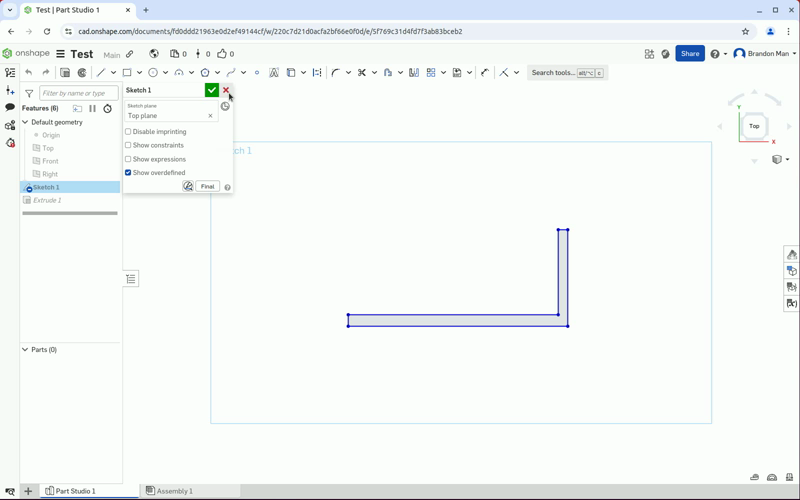
key(shift+s)
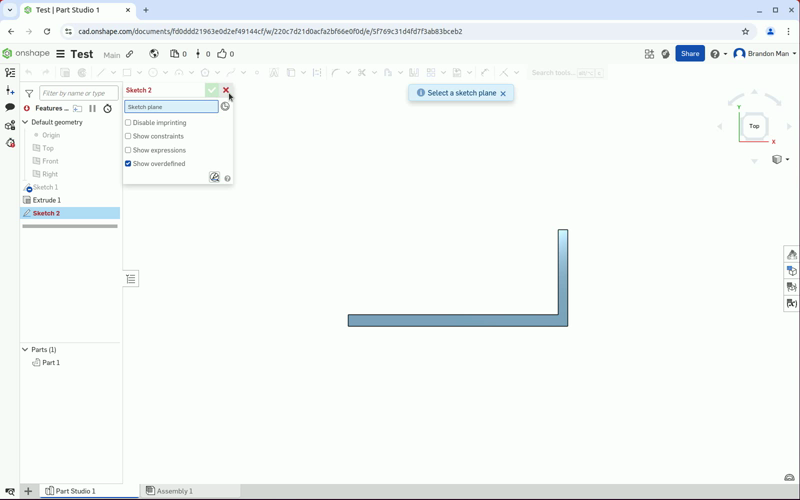
mouse_move(73, 150)
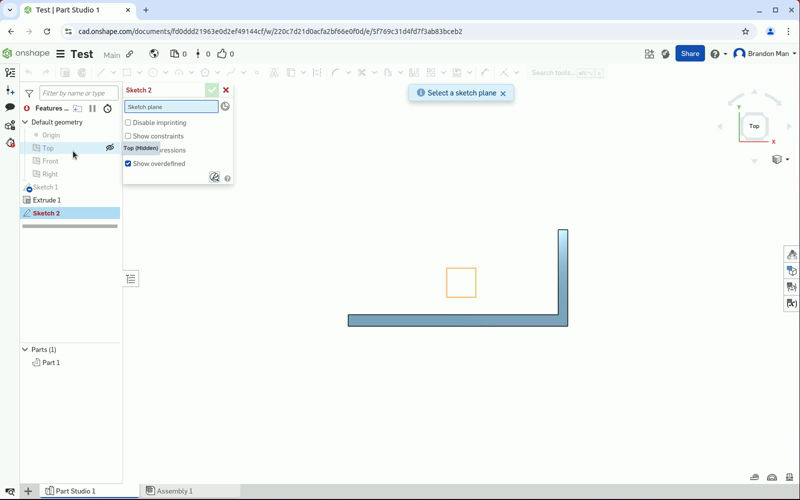
click(73, 150)
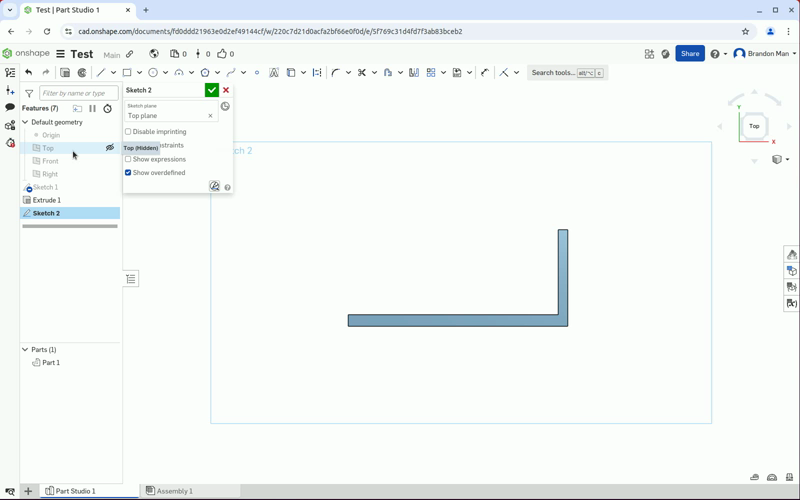
mouse_move(73, 352)
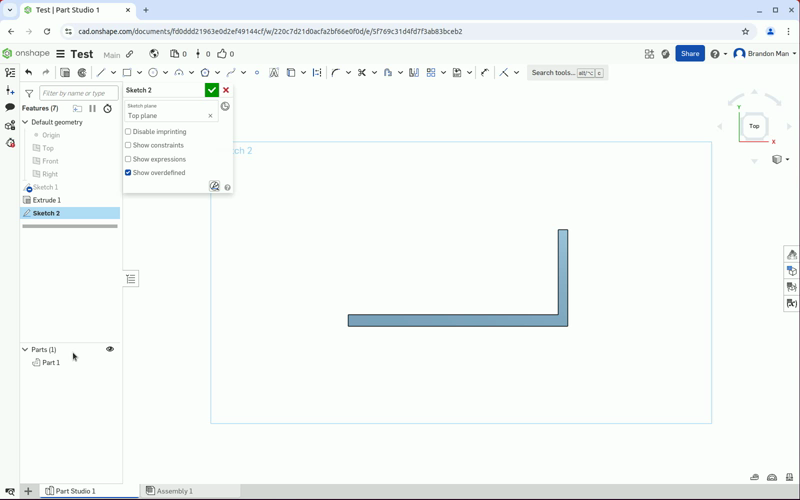
key(y)
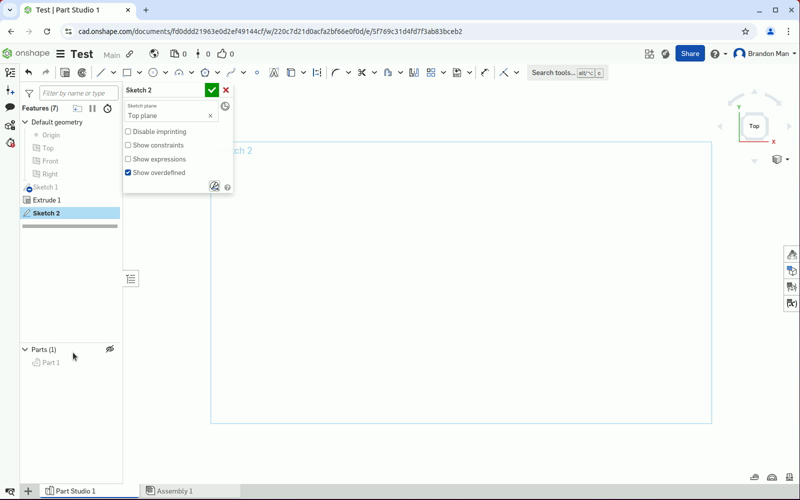
key(l)
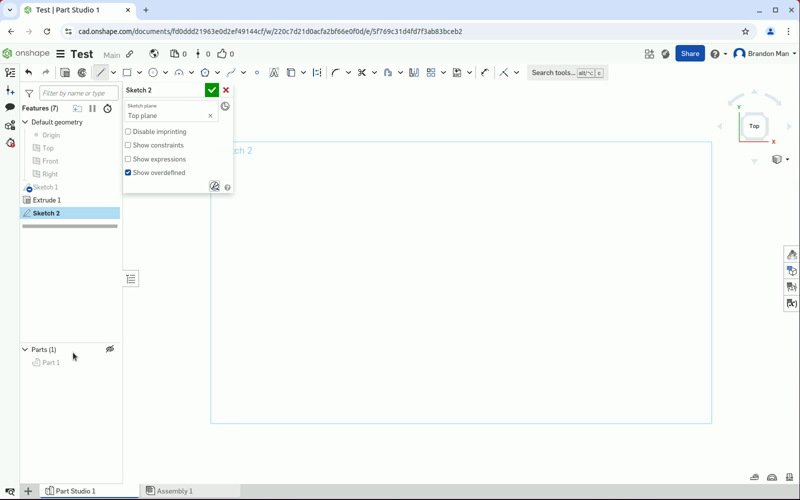
key_down(shift)
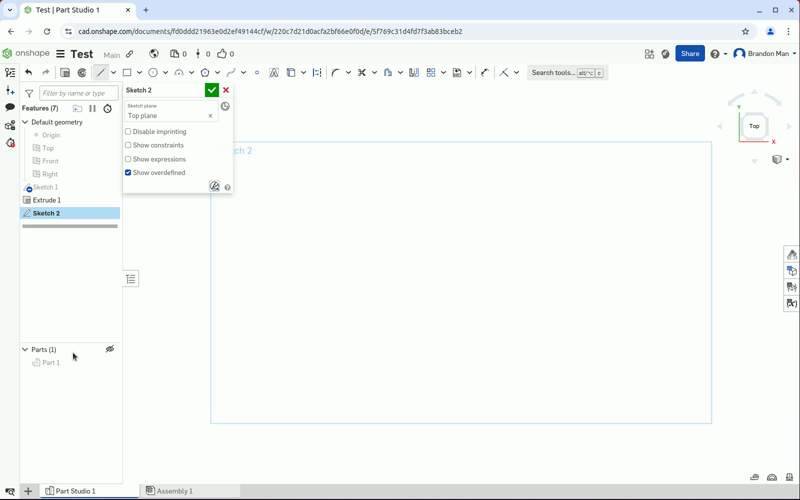
mouse_move(348, 326)
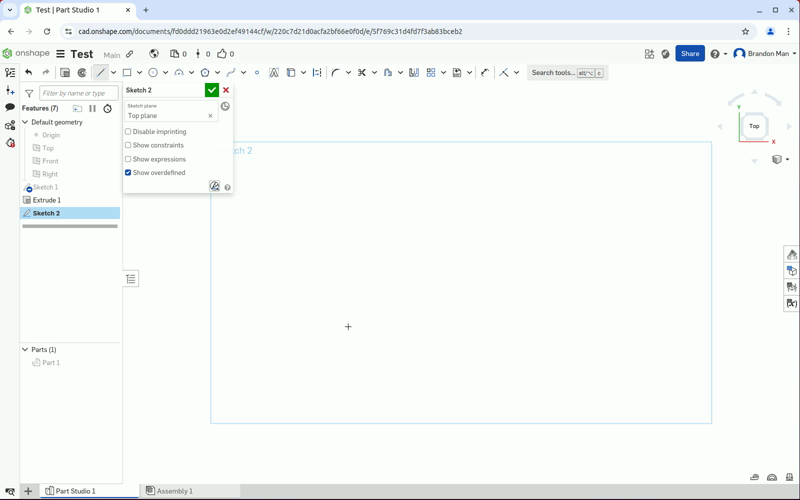
click(348, 326)
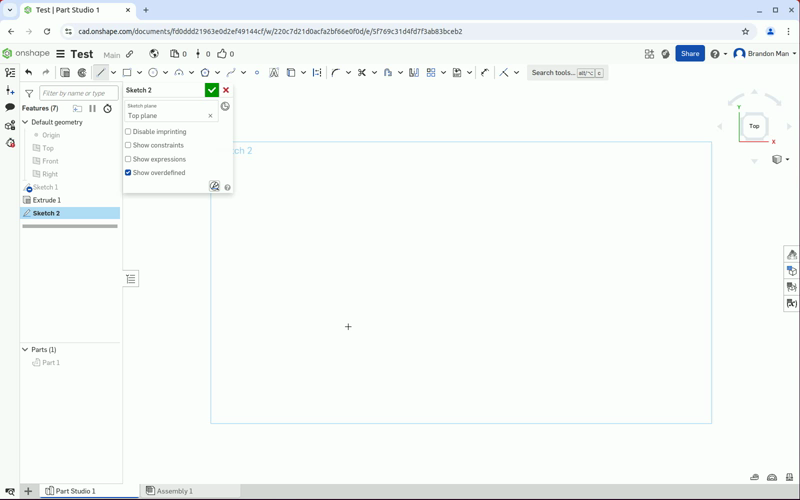
key_up(shift)
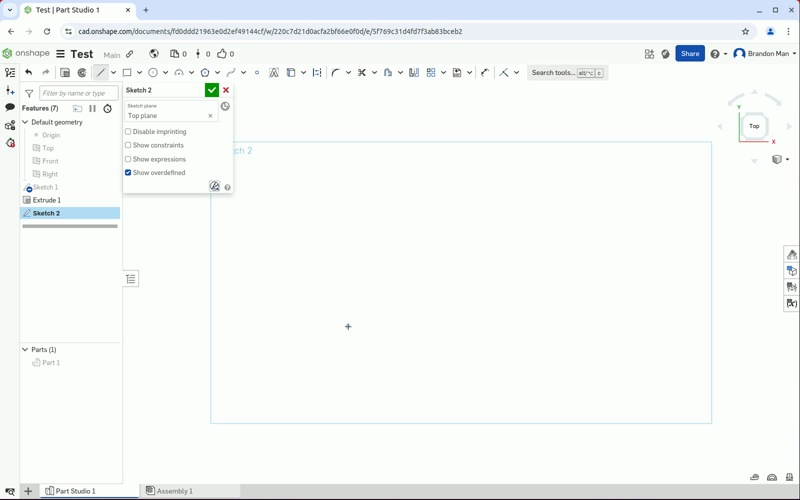
key_down(shift)
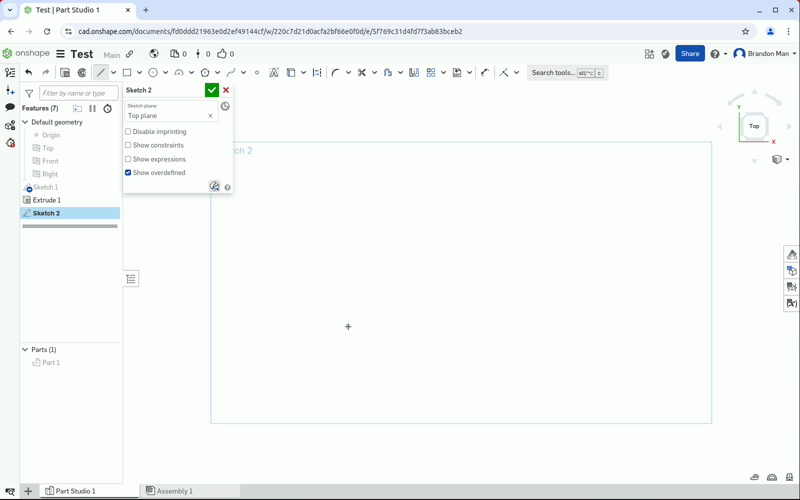
mouse_move(567, 326)
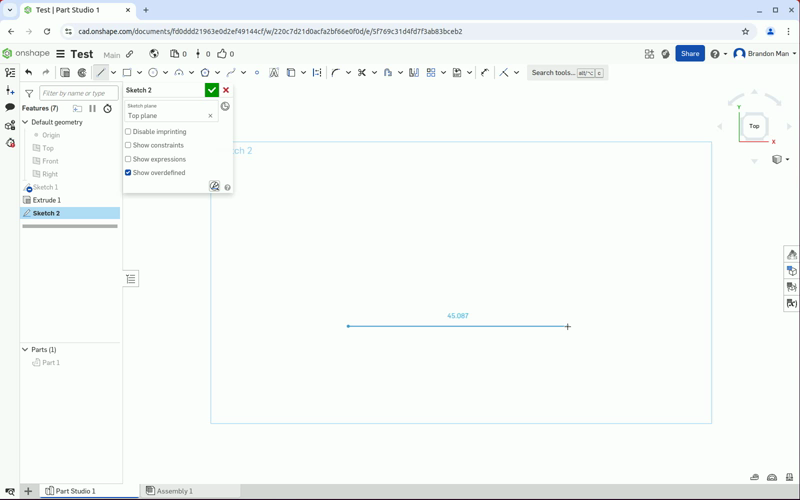
click(567, 326)
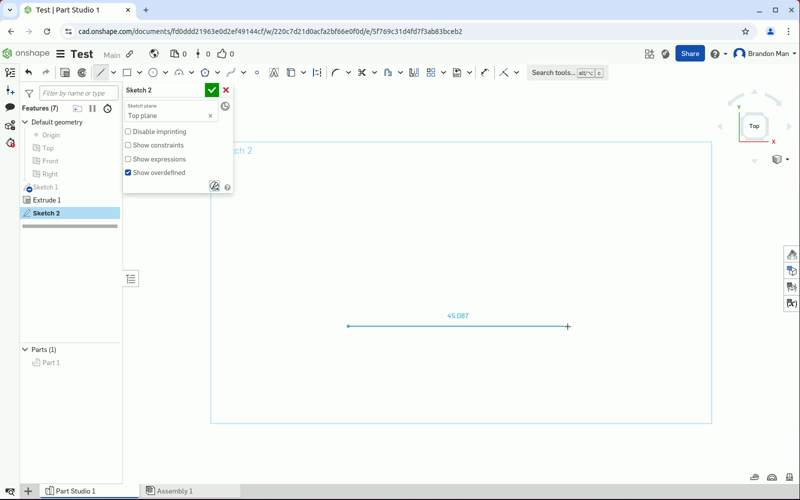
key_up(shift)
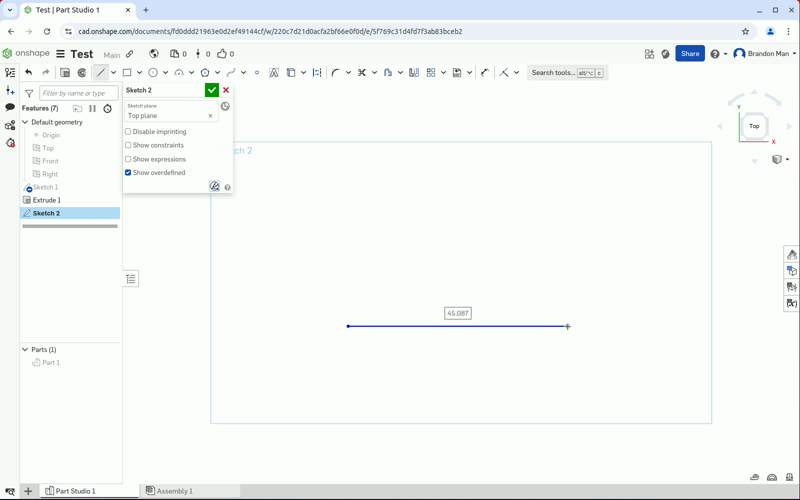
key_down(shift)
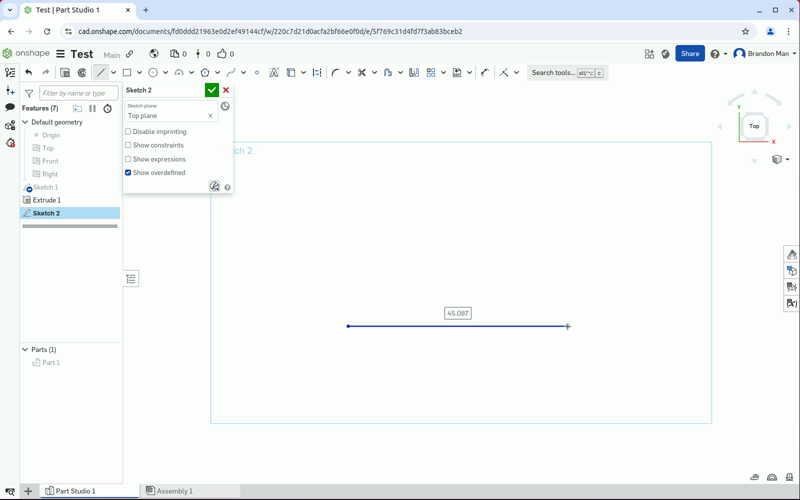
mouse_move(567, 229)
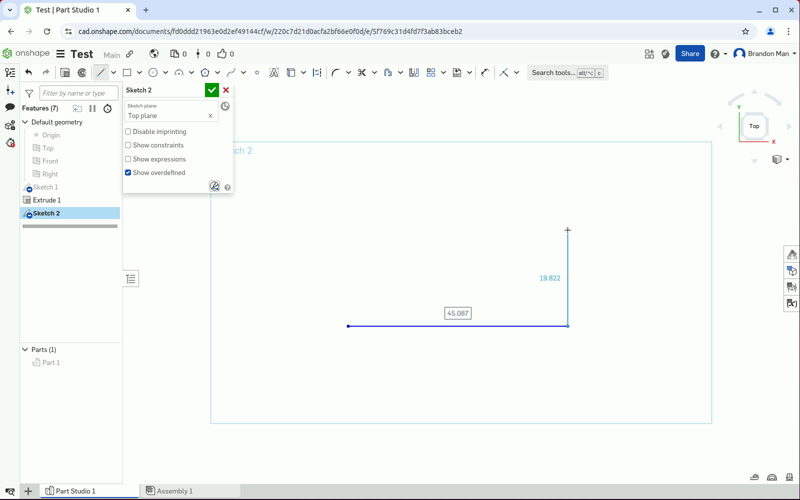
click(567, 229)
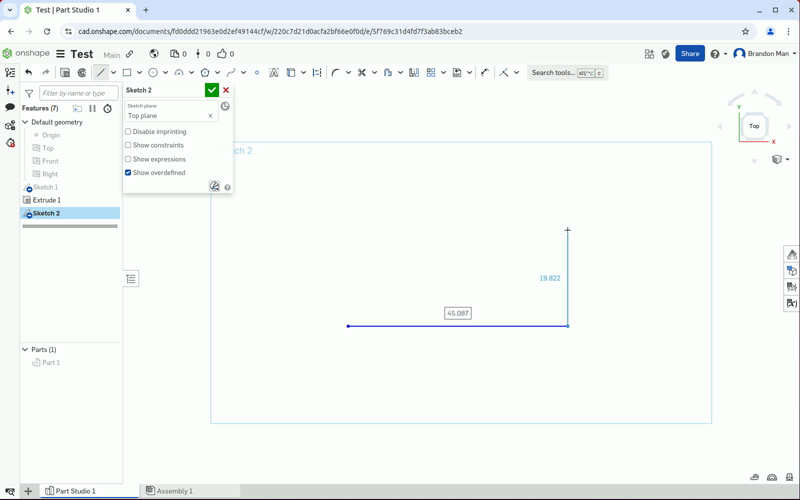
key_up(shift)
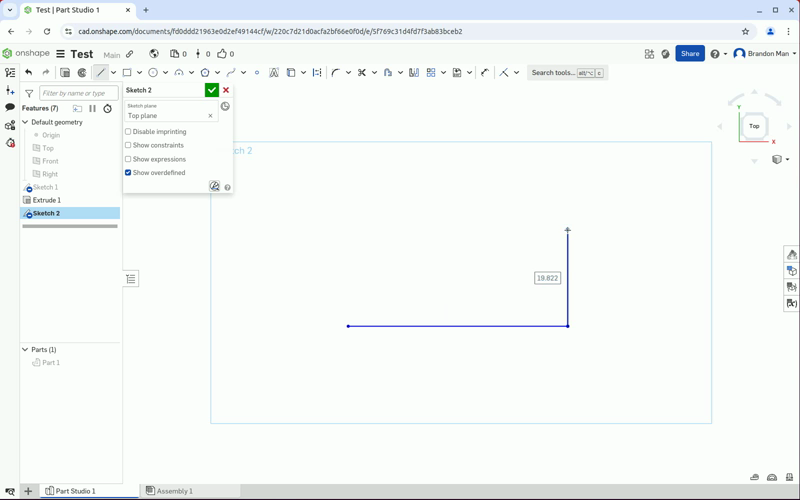
key_down(shift)
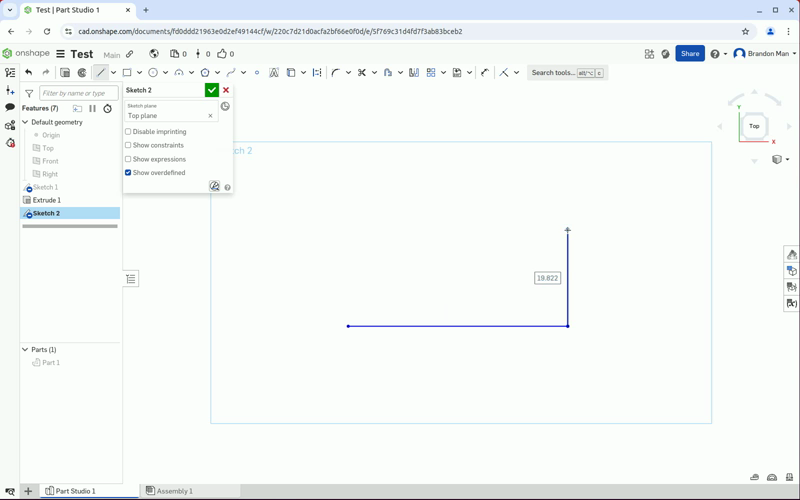
mouse_move(589, 229)
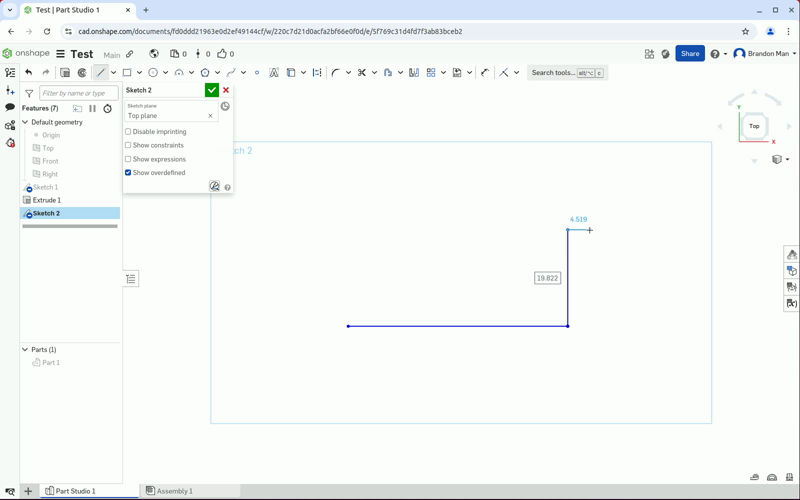
mouse_move(558, 229)
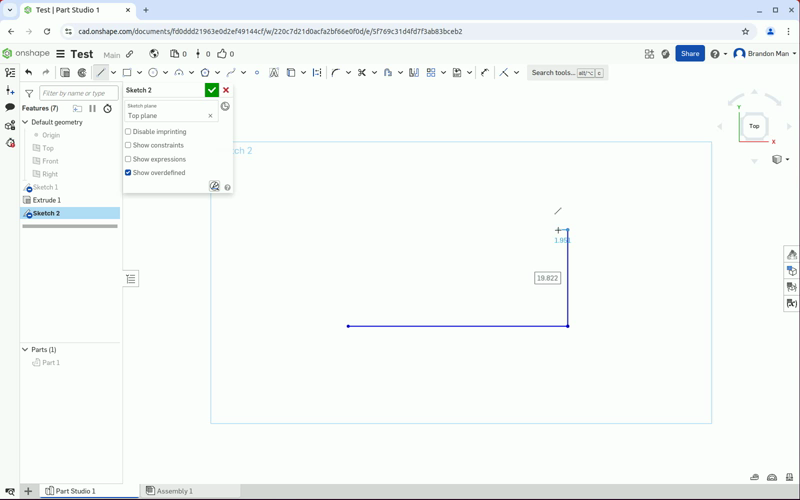
click(558, 229)
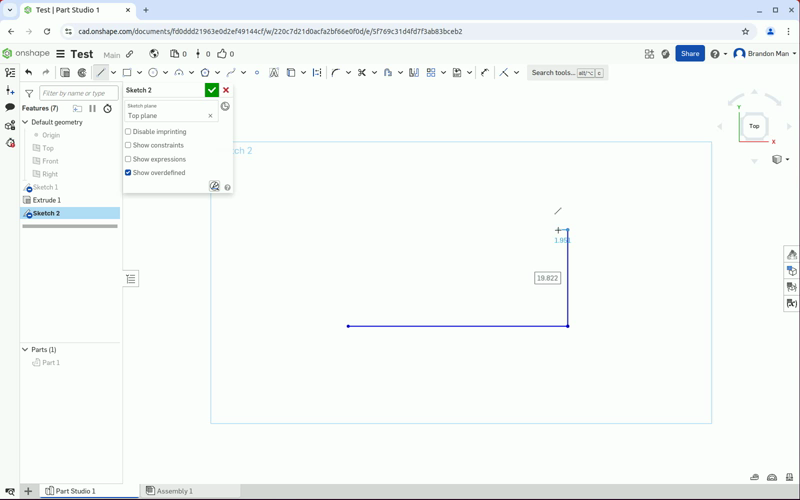
key_up(shift)
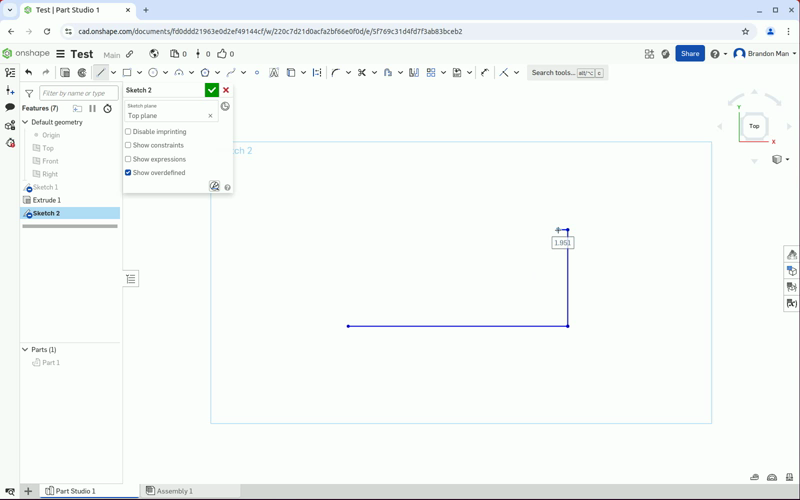
key_down(shift)
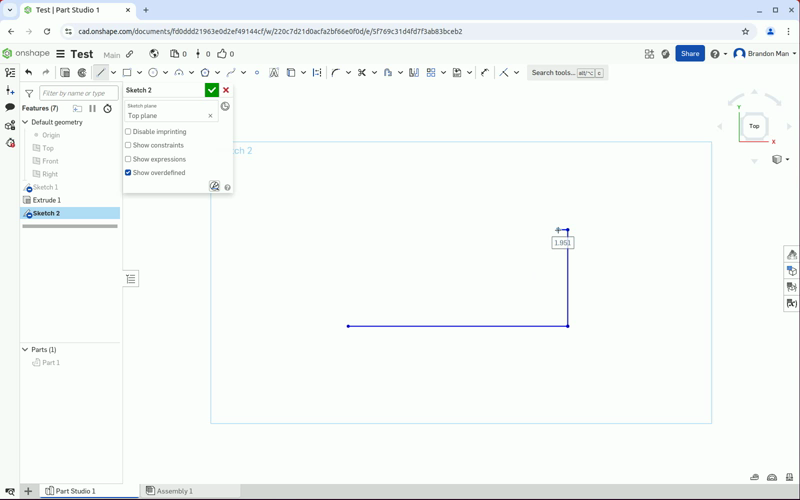
mouse_move(558, 314)
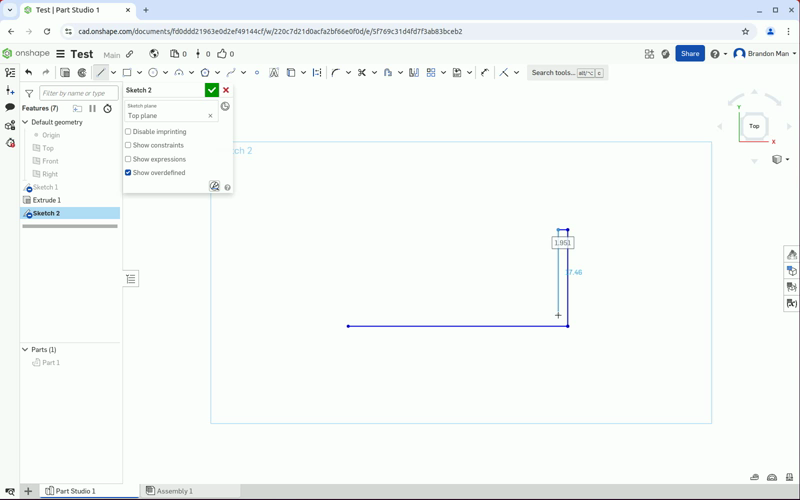
click(558, 314)
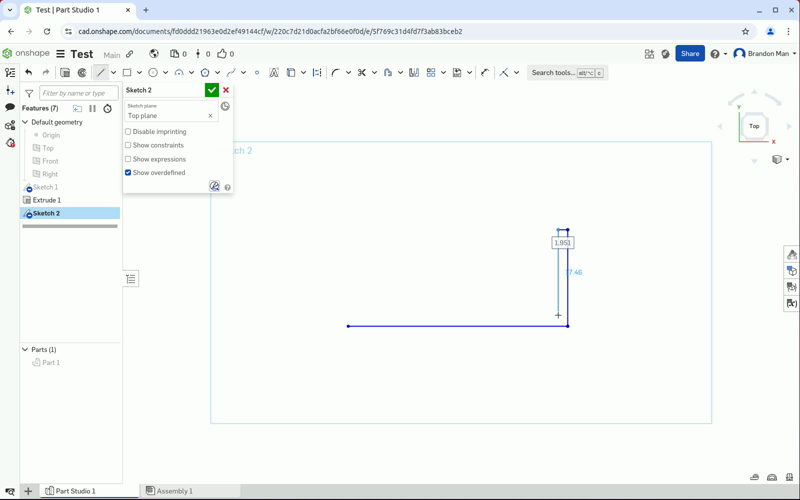
key_up(shift)
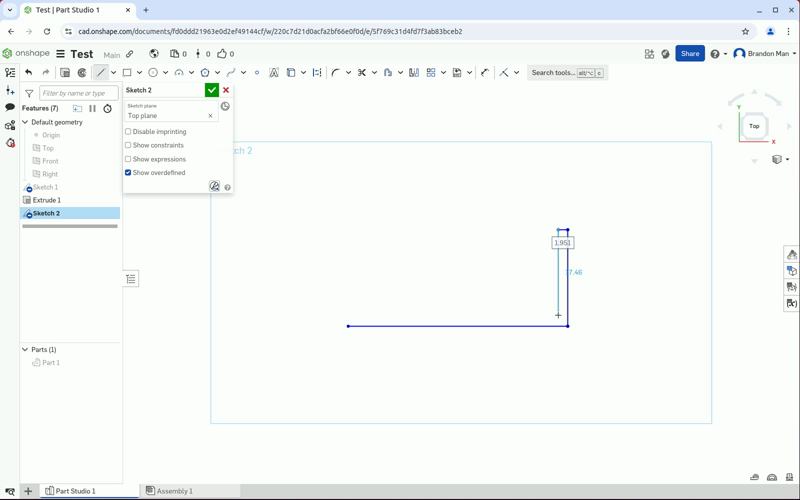
key_down(shift)
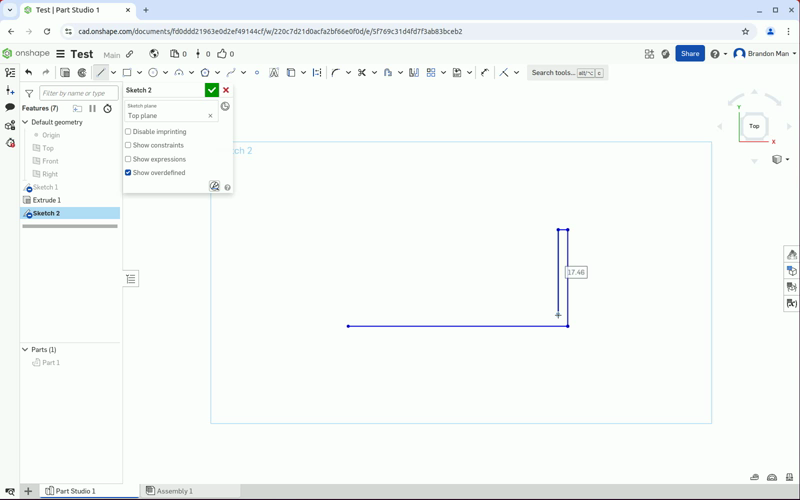
mouse_move(348, 314)
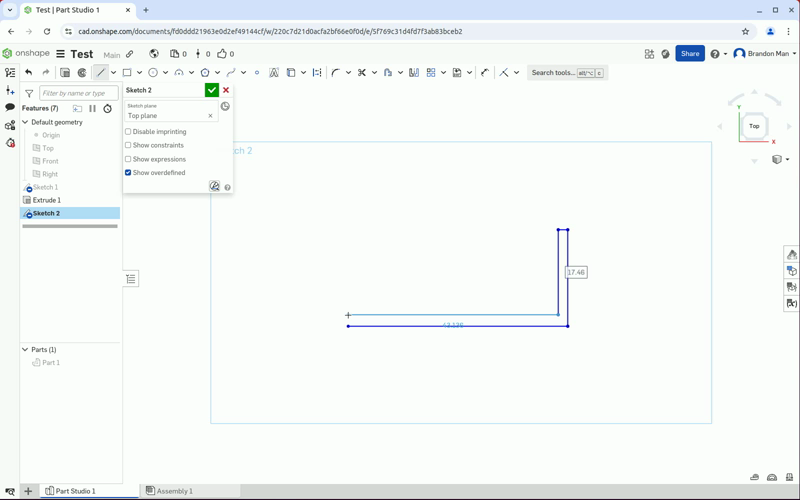
click(348, 314)
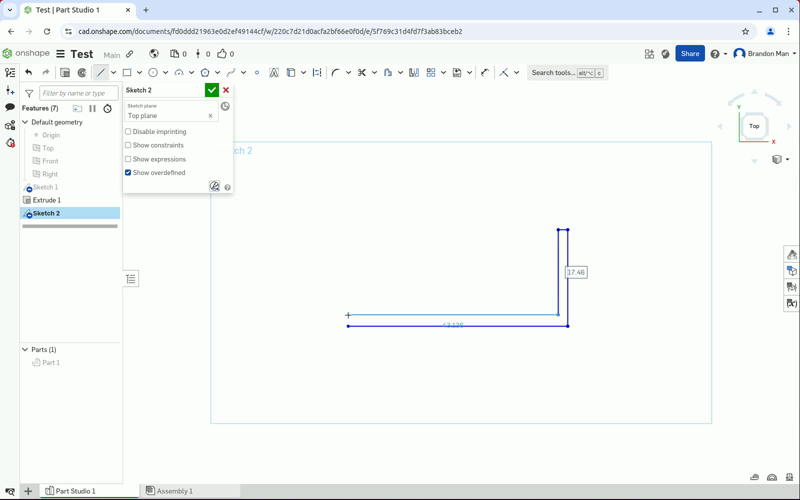
key_up(shift)
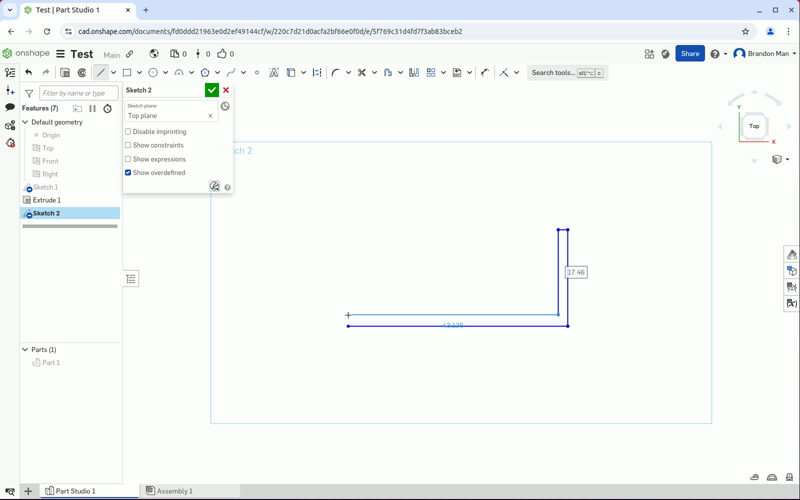
mouse_move(378, 314)
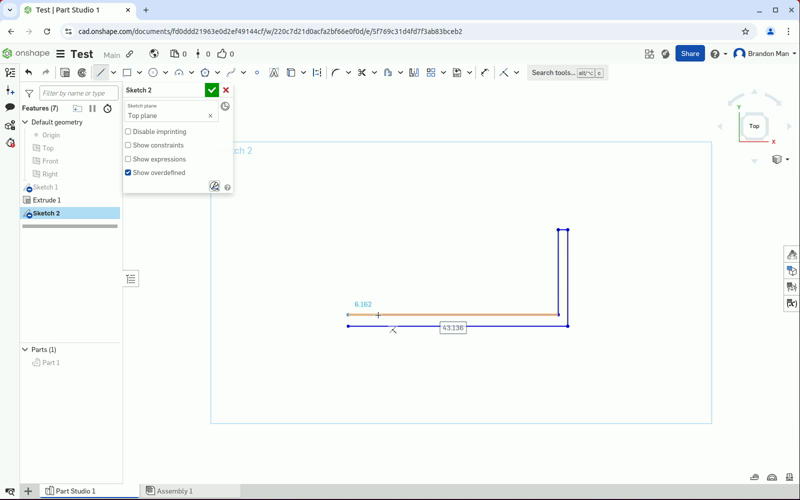
key_down(shift)
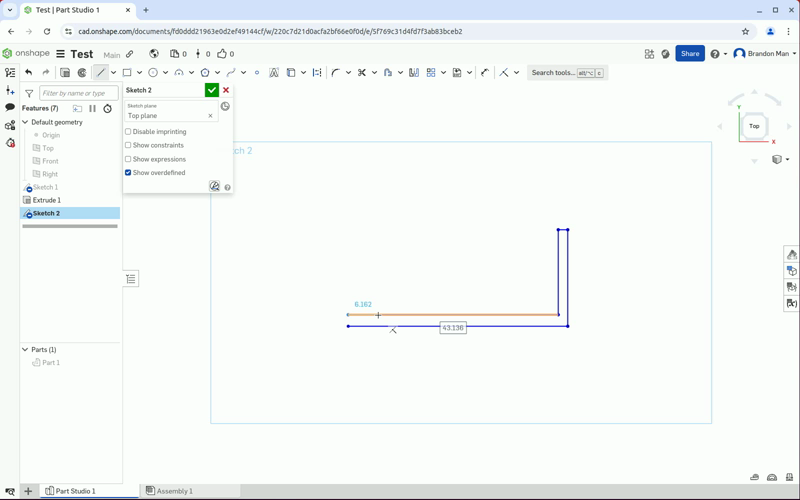
mouse_move(348, 326)
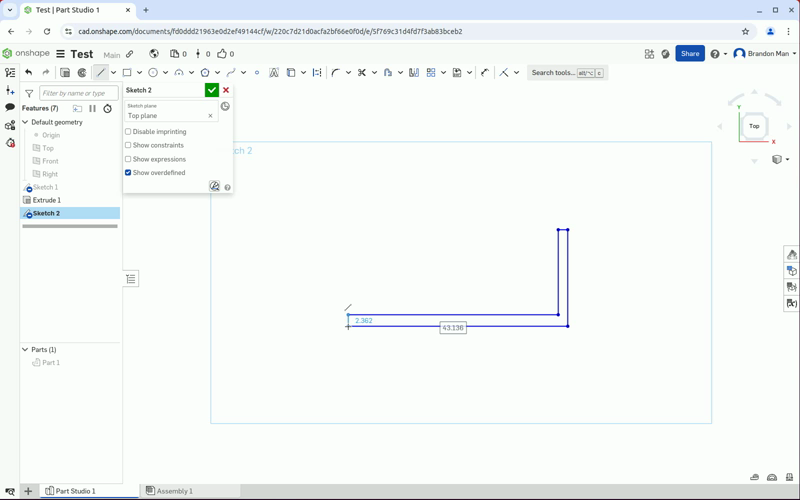
key_up(shift)
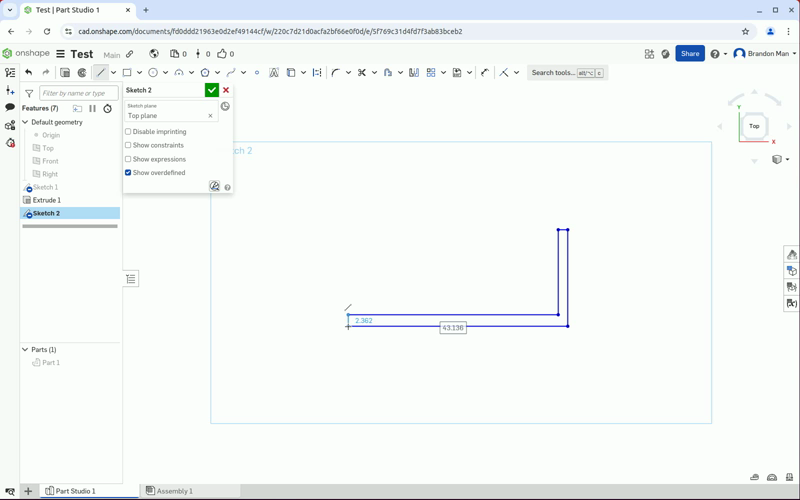
click(348, 326)
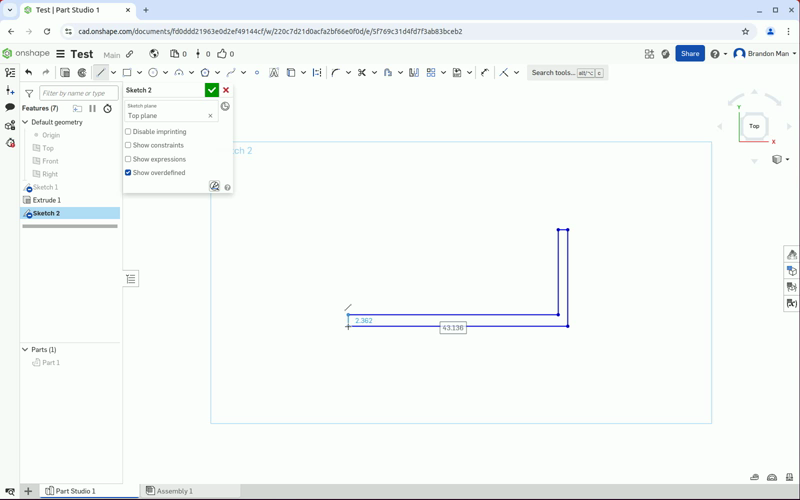
key(esc)
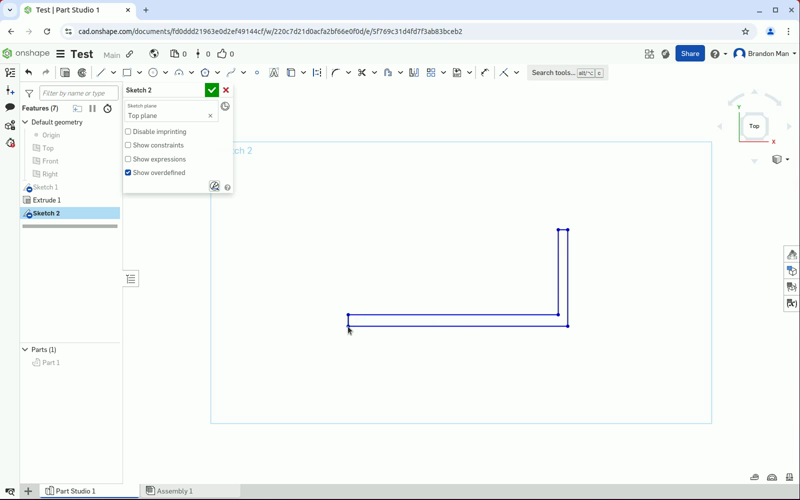
mouse_move(522, 319)
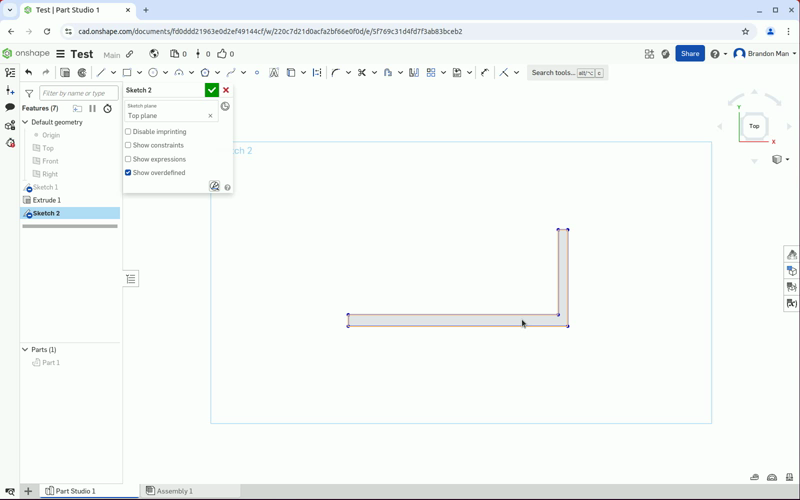
click(522, 319)
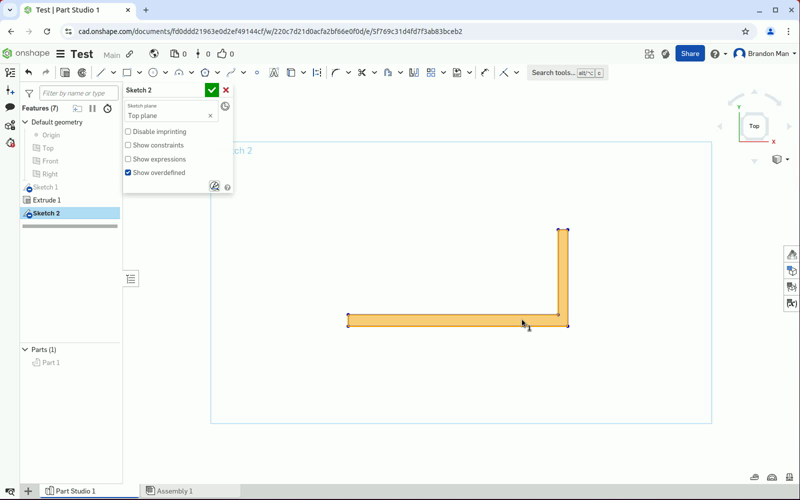
mouse_move(73, 352)
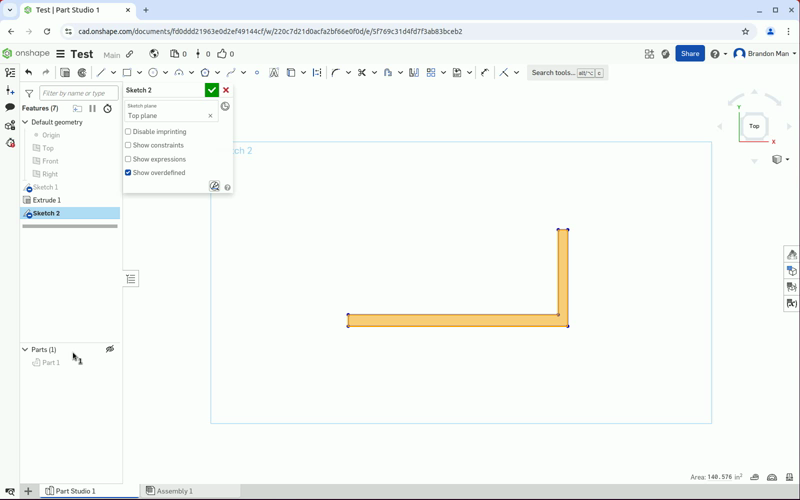
key(shift+y)
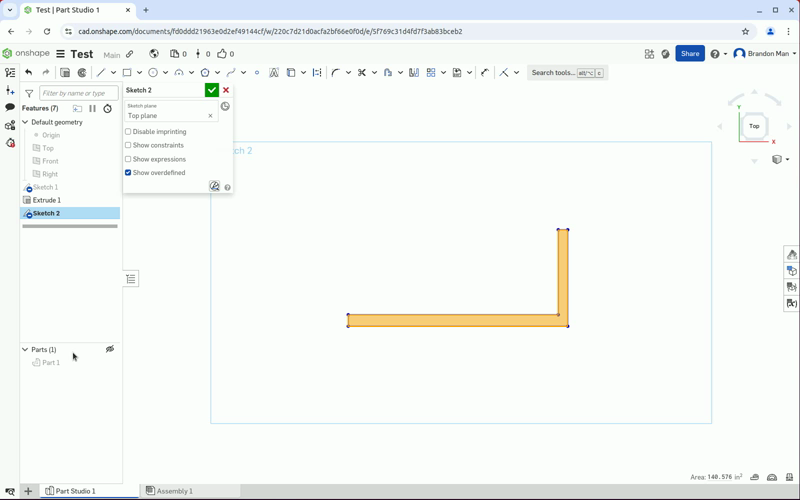
key(shift+e)
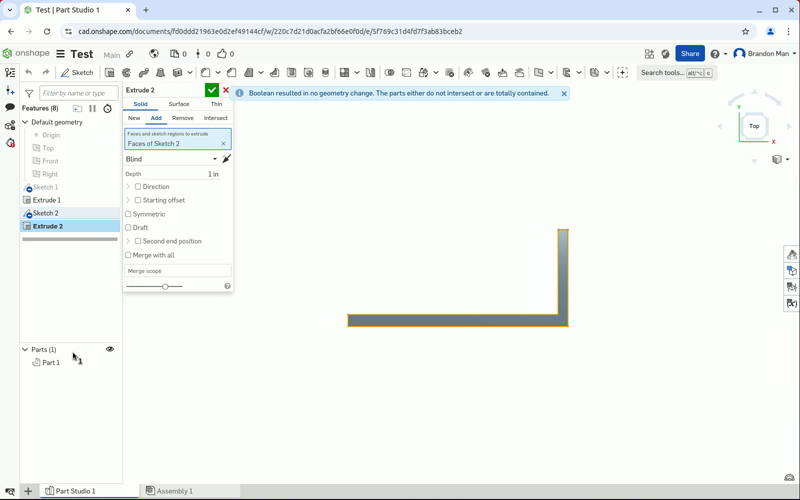
mouse_move(143, 106)
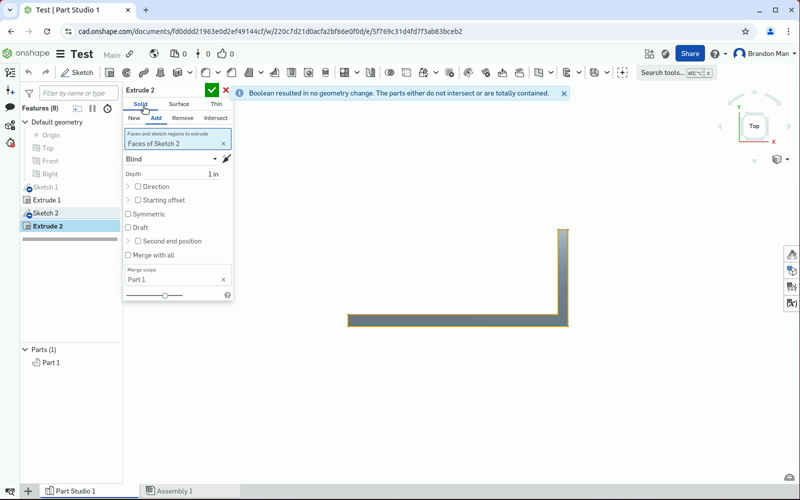
click(143, 106)
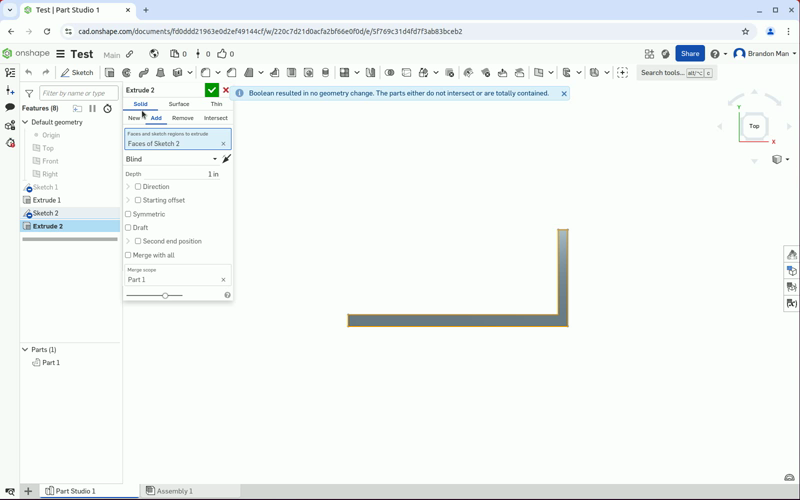
mouse_move(137, 120)
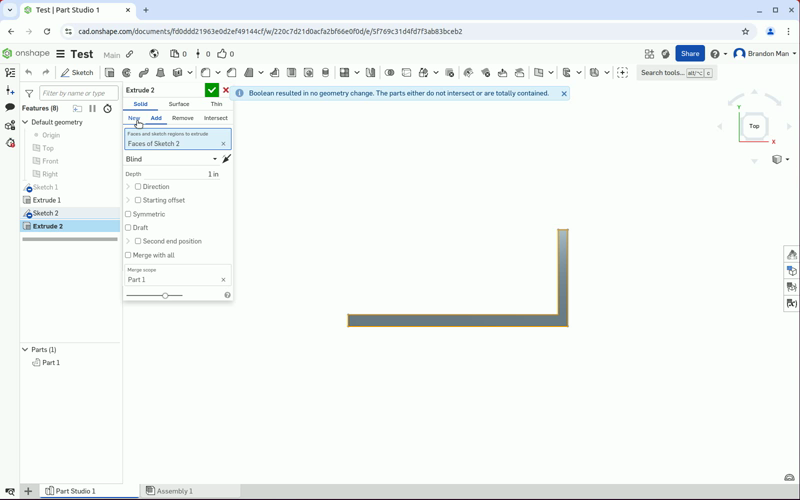
click(137, 120)
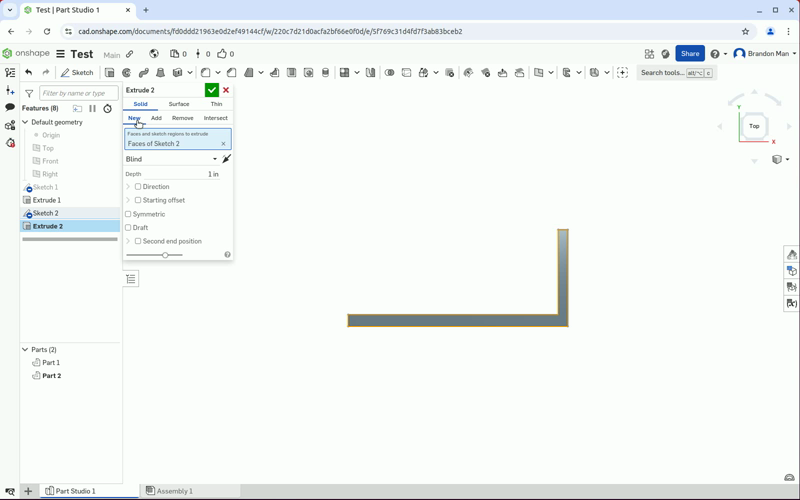
key(tab, 4)
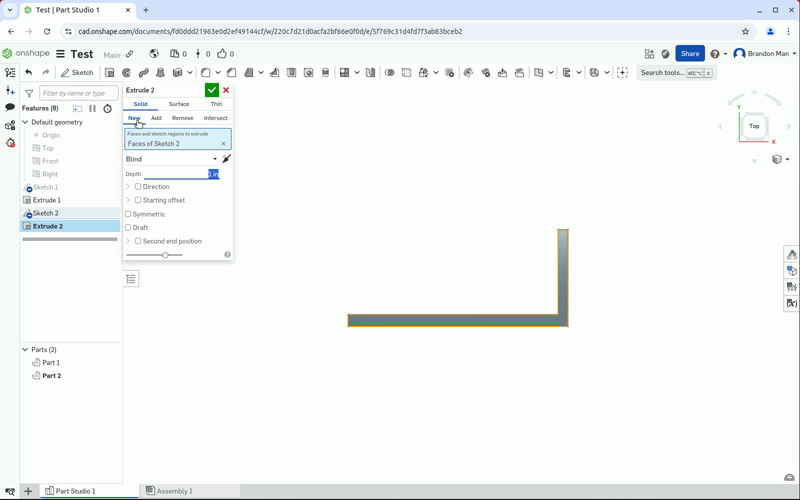
text(19.016)
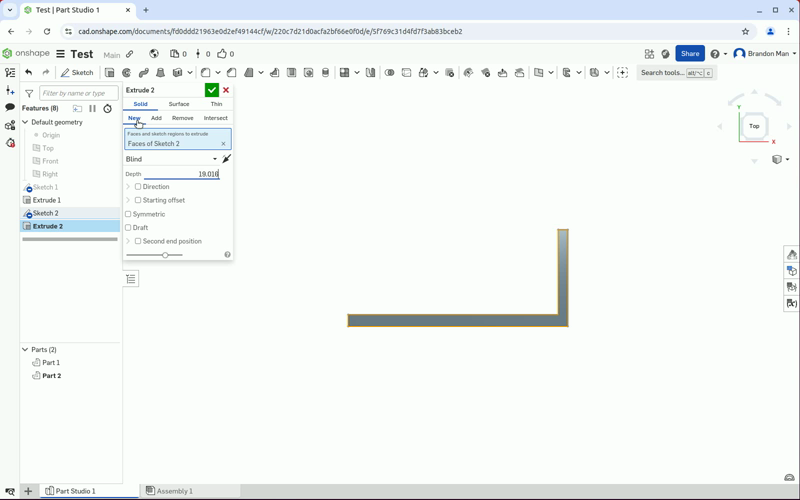
key(enter)
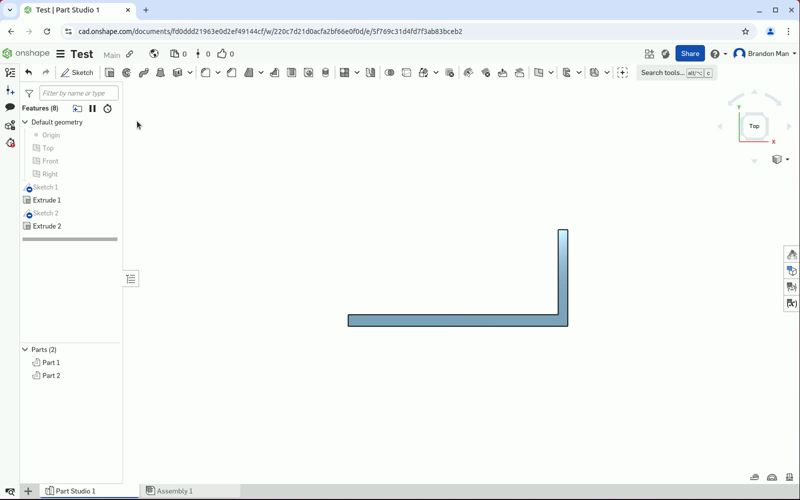
key(shift+h)
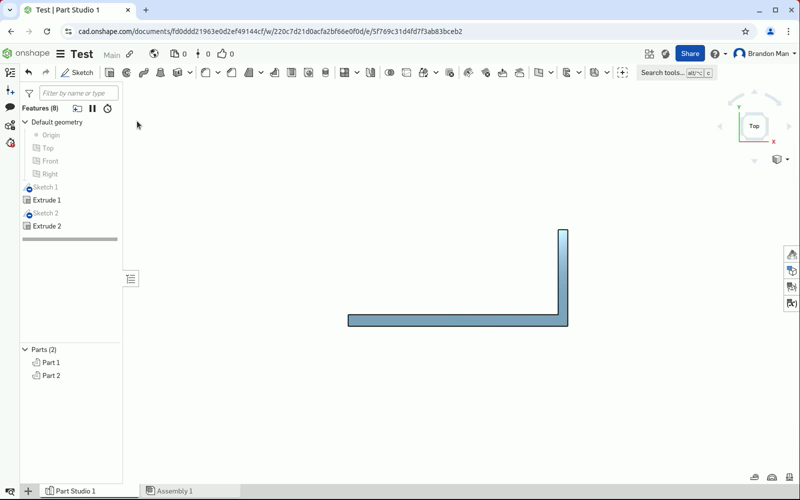
key(shift+h)
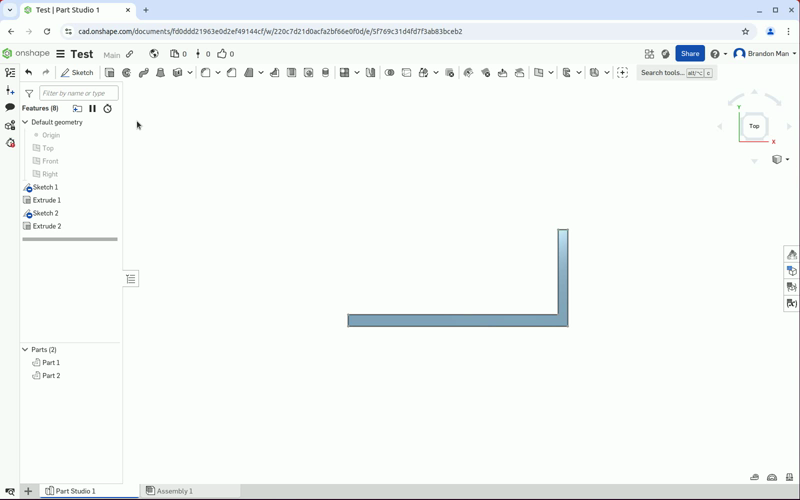
key(shift+7)
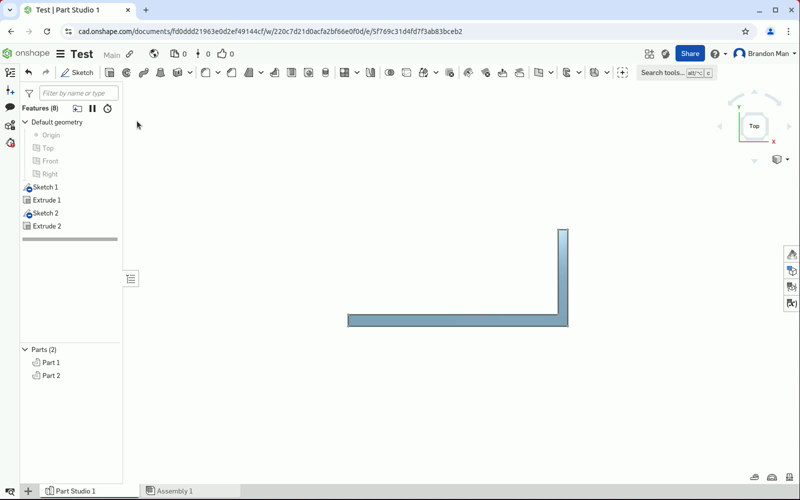
key(up, 3)
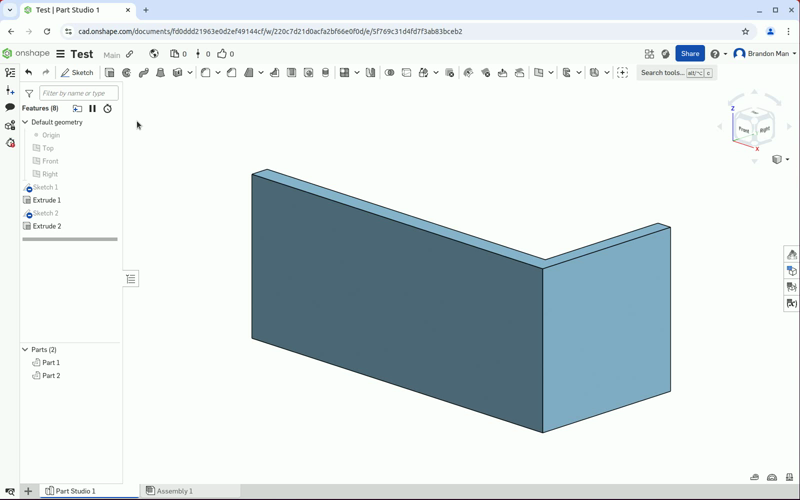
key(left, 3)
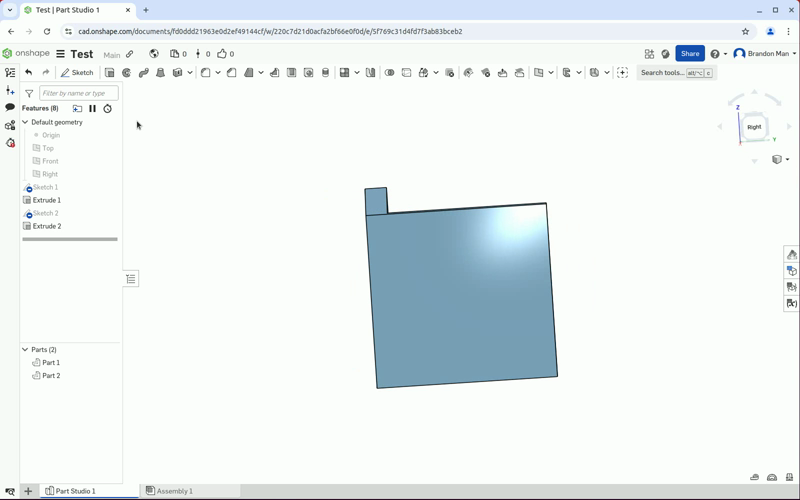
key(right, 3)
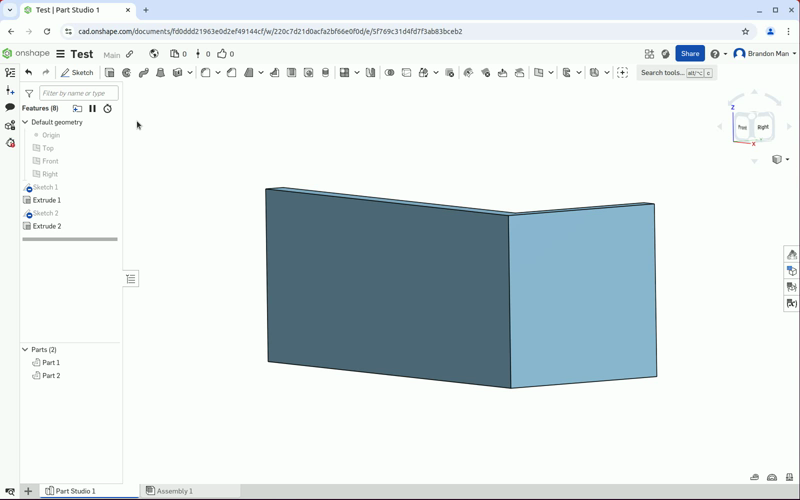
key(down, 3)
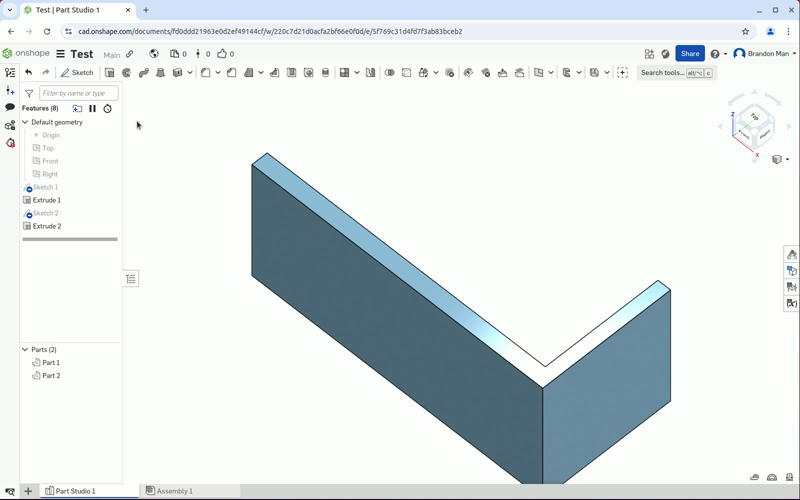
mouse_move(73, 189)
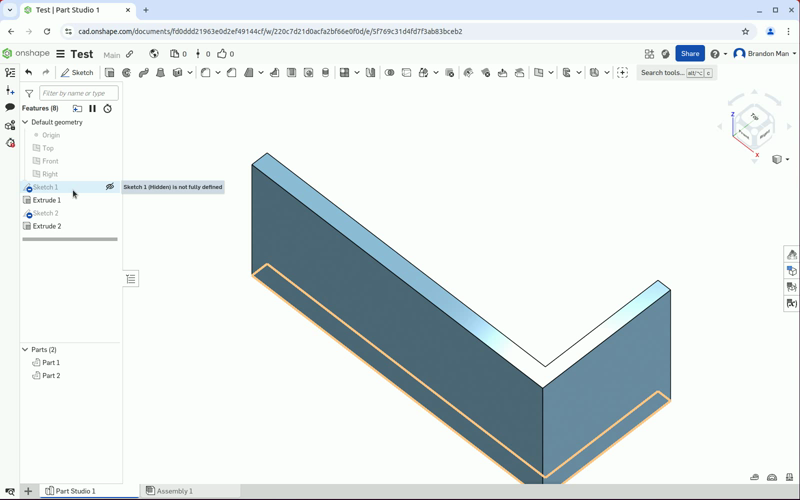
click(73, 189)